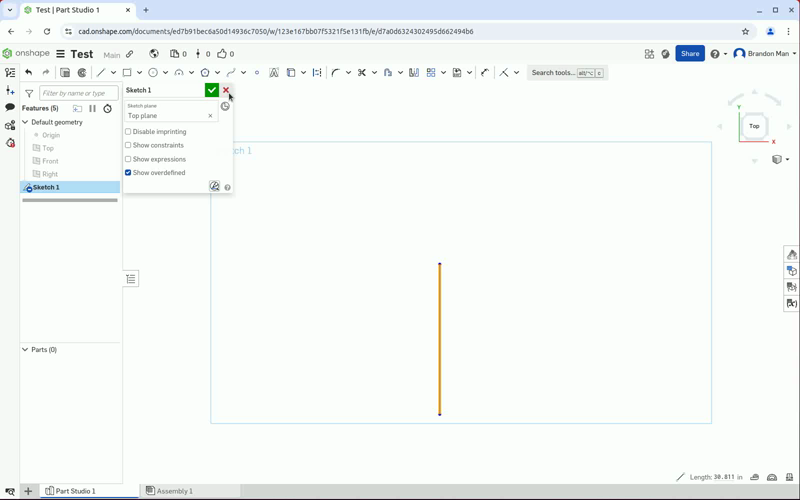
key(shift+h)
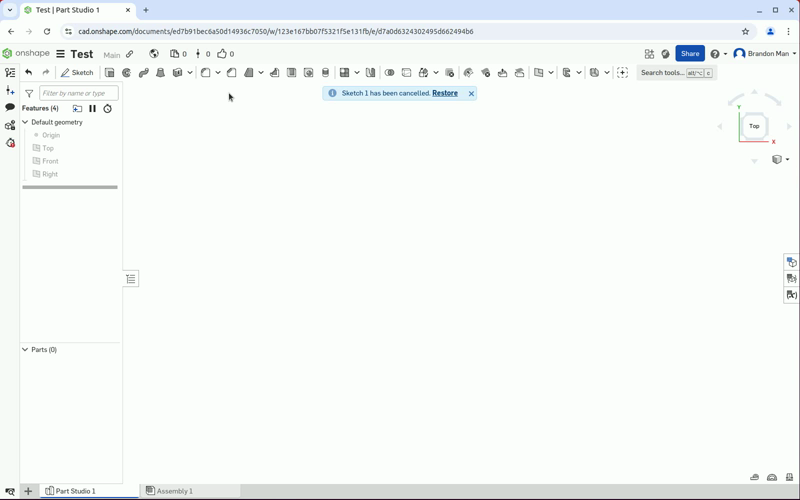
mouse_move(73, 352)
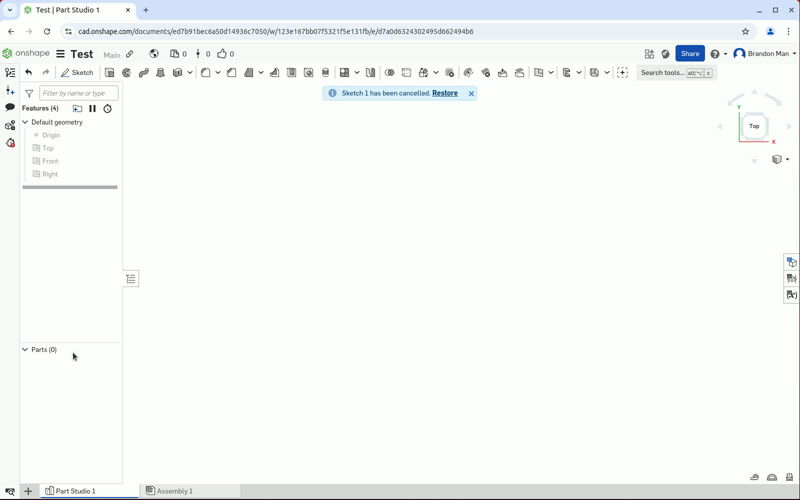
key(y)
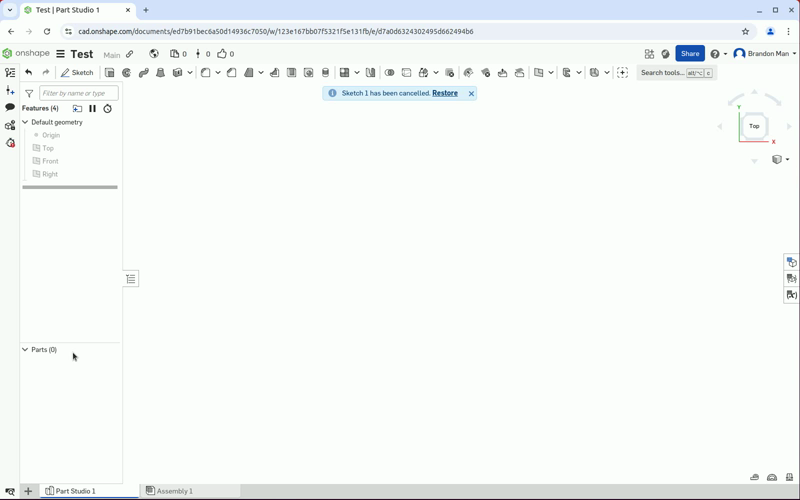
key(shift+p)
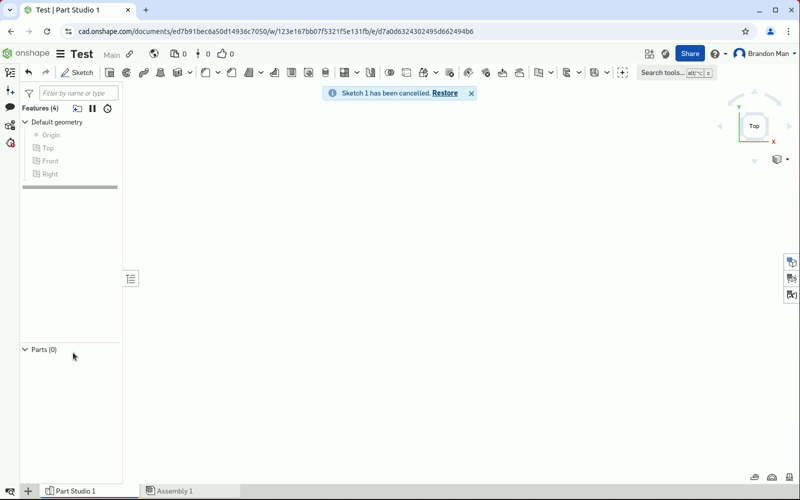
key(space)
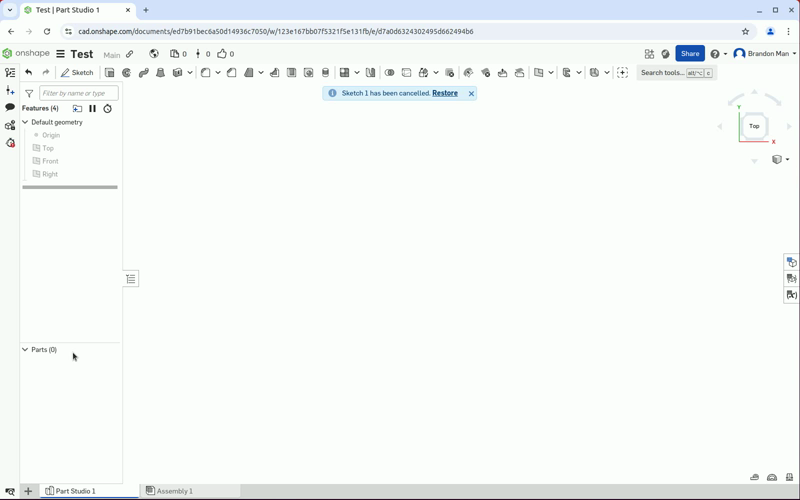
key_down(shift)
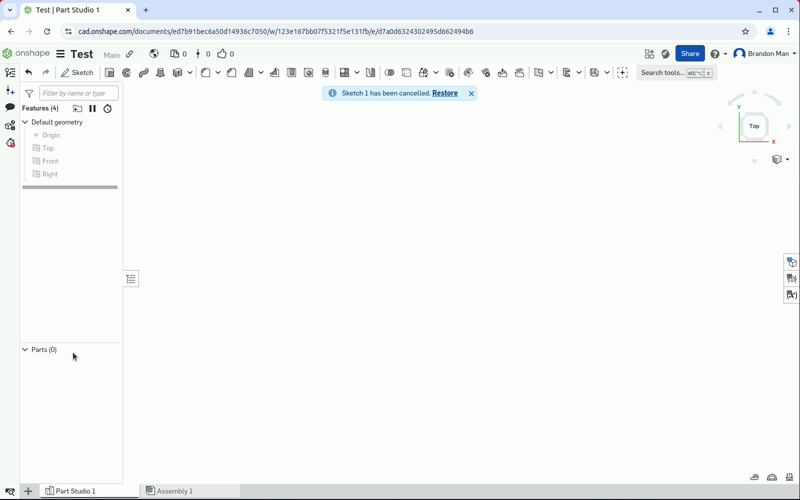
key(up)
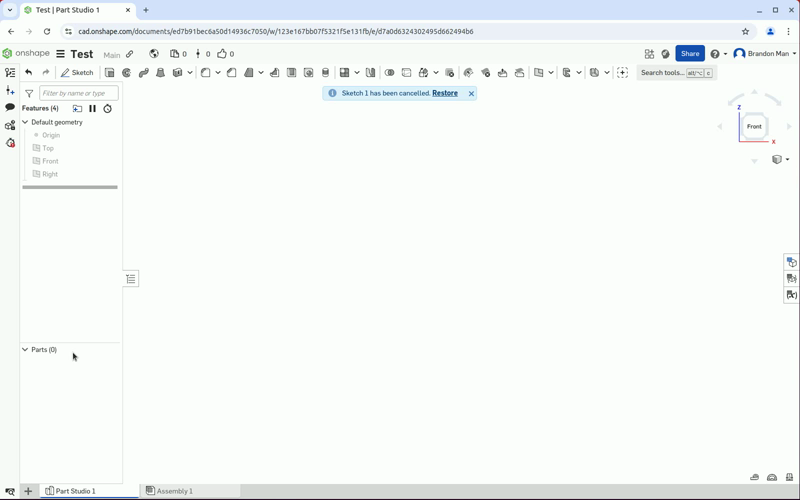
key_up(shift)
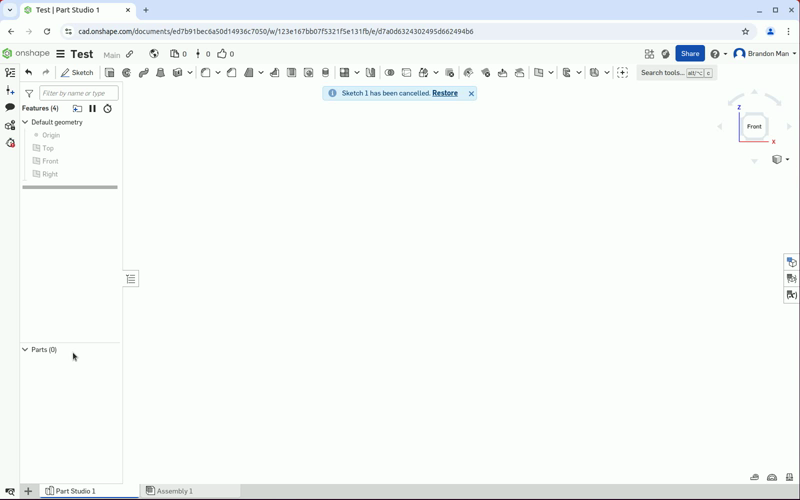
mouse_move(73, 352)
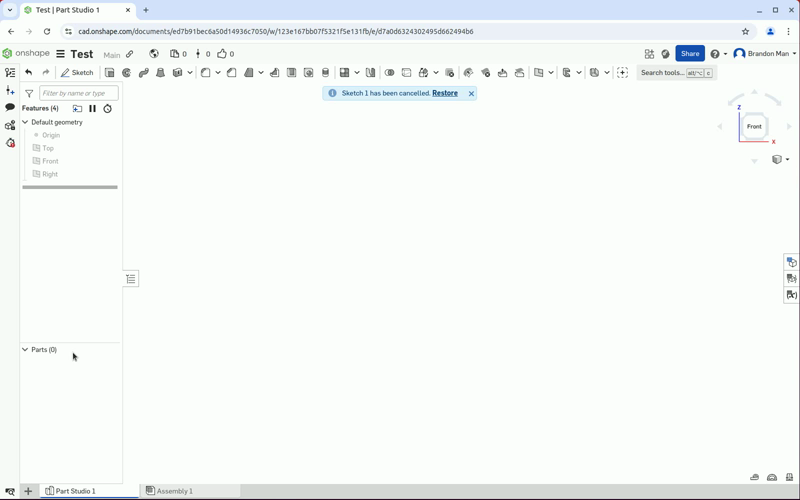
key(shift+y)
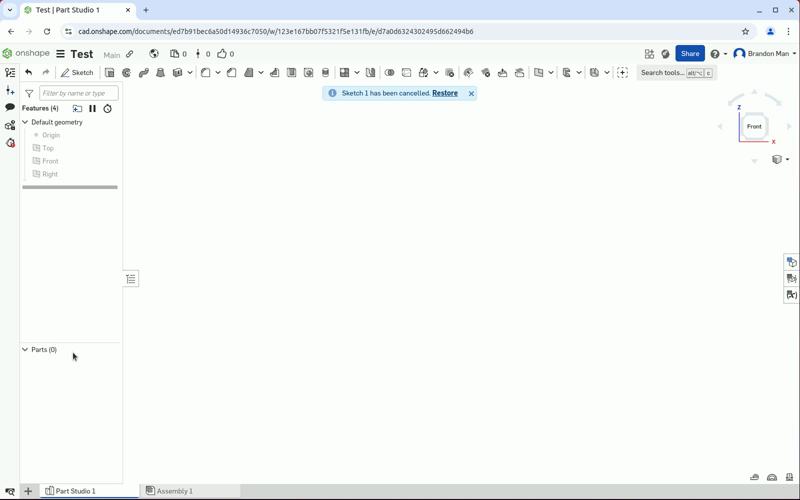
key(shift+s)
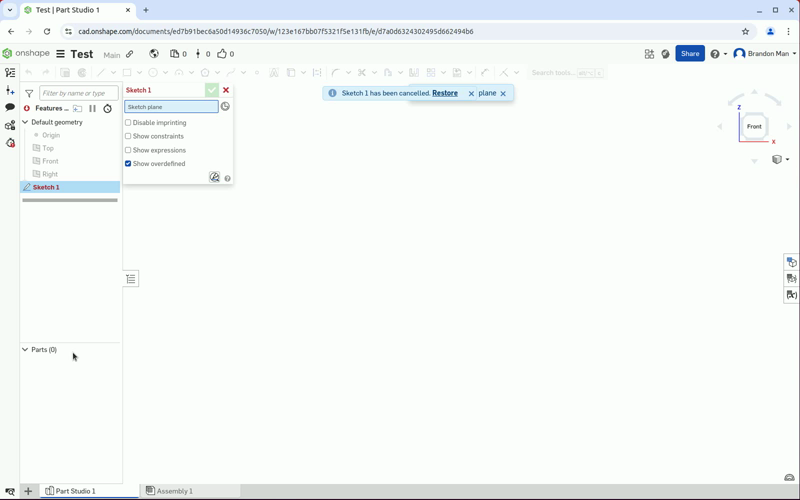
mouse_move(73, 163)
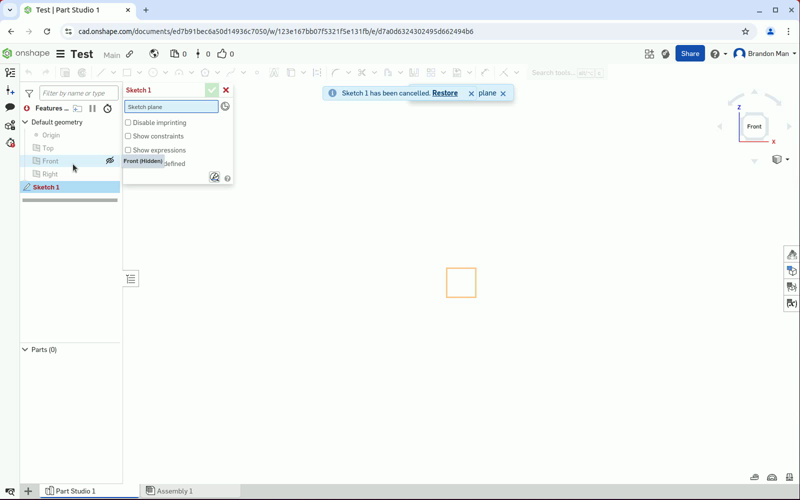
click(73, 163)
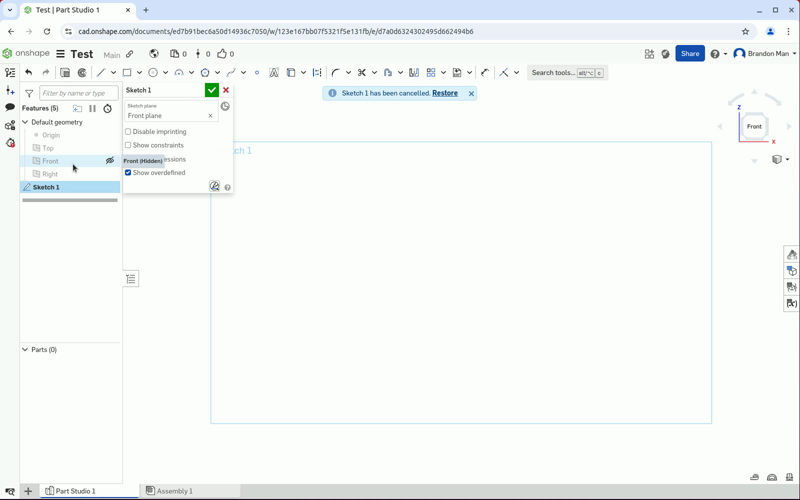
mouse_move(73, 352)
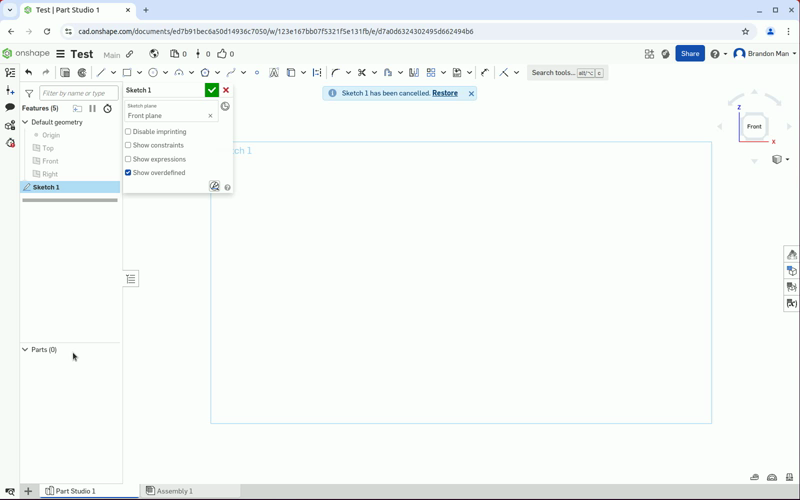
key(y)
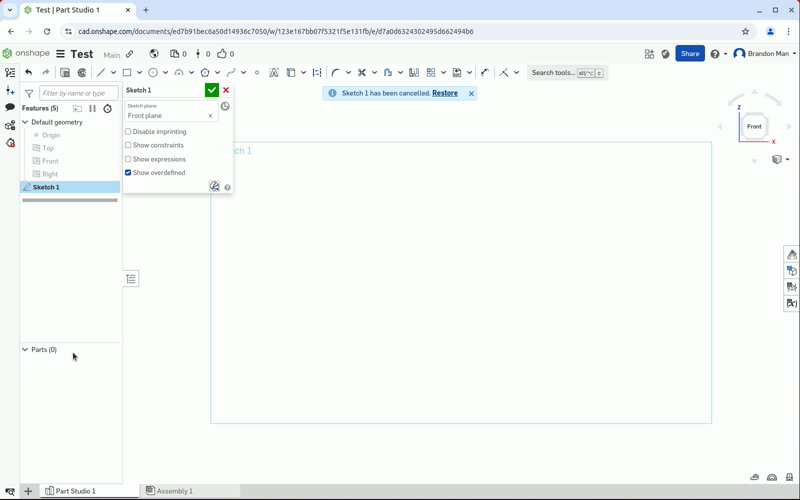
key(l)
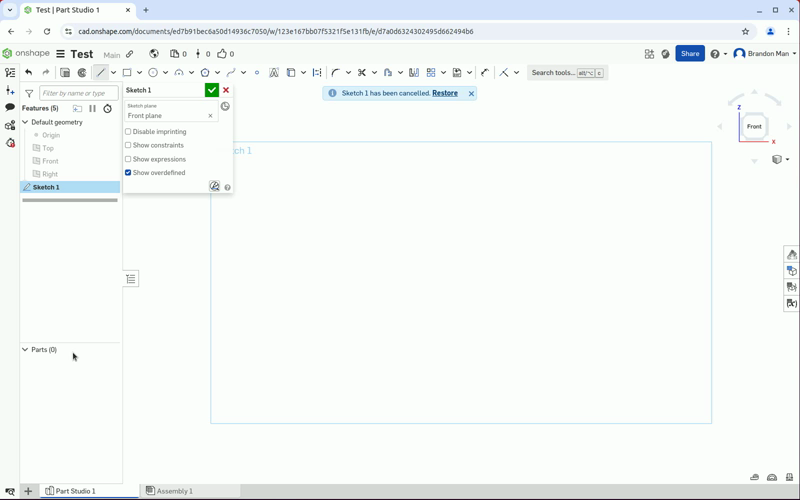
key_down(shift)
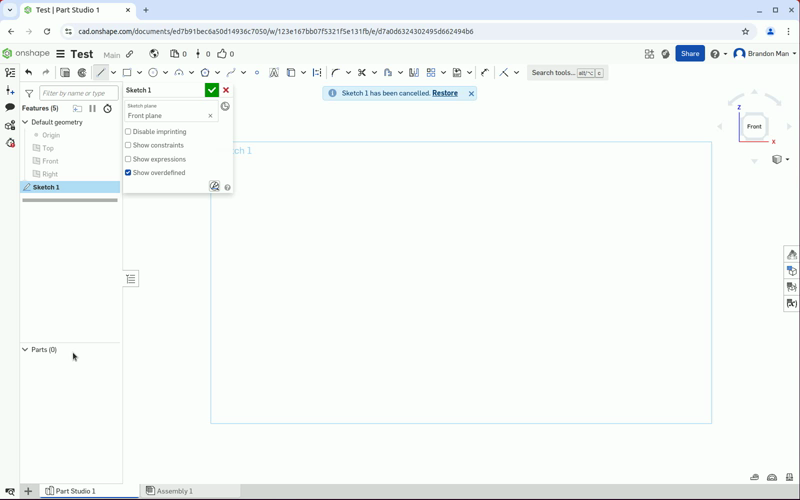
mouse_move(423, 320)
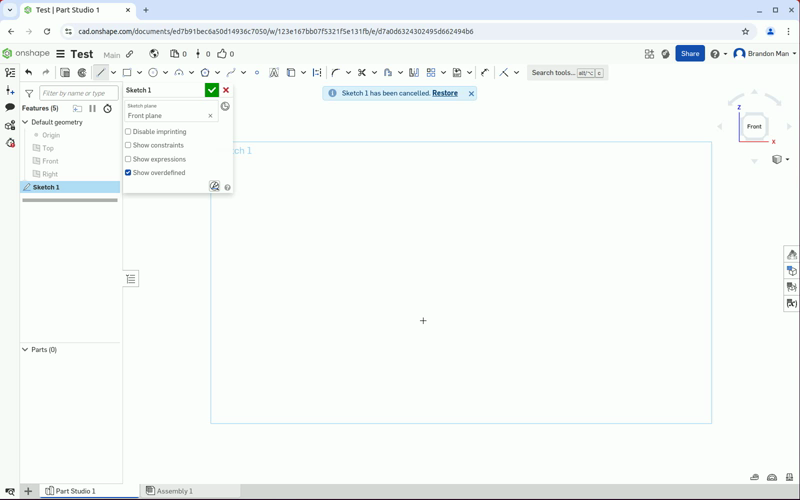
click(423, 320)
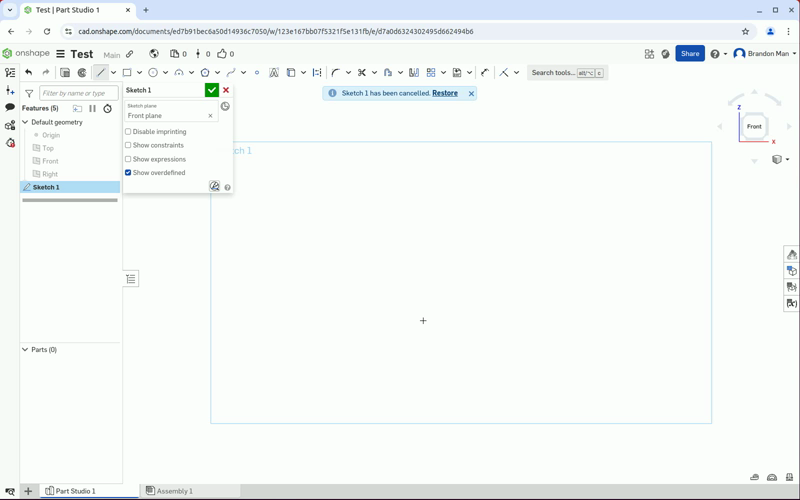
key_up(shift)
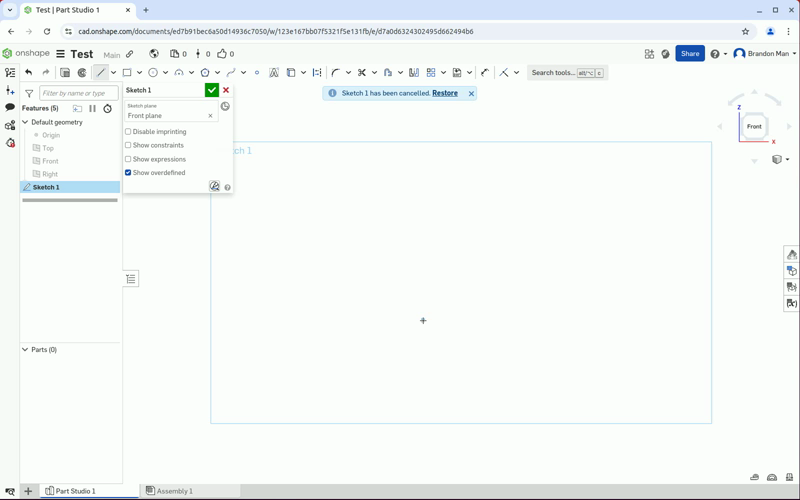
key_down(shift)
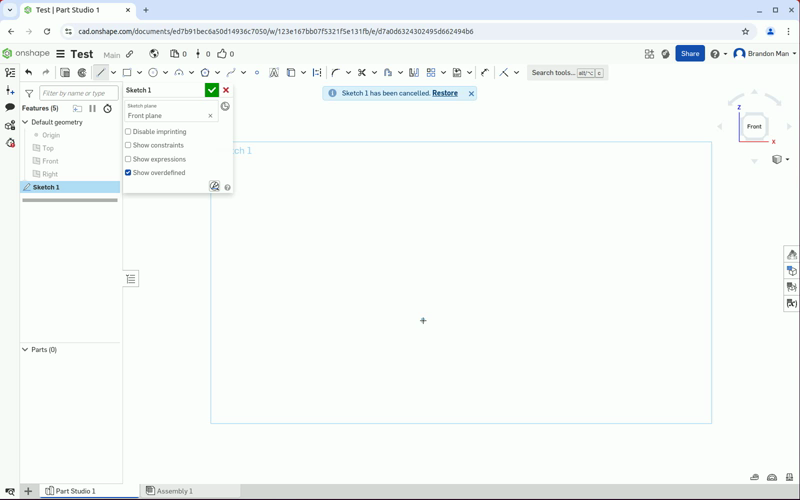
mouse_move(453, 320)
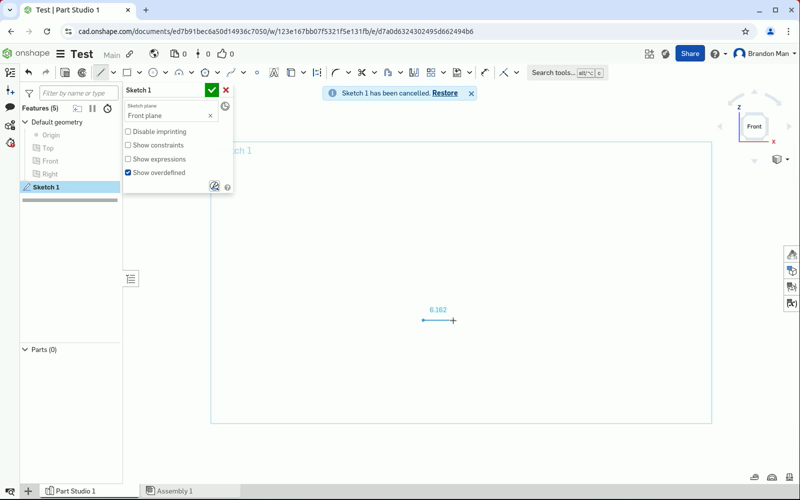
mouse_move(461, 320)
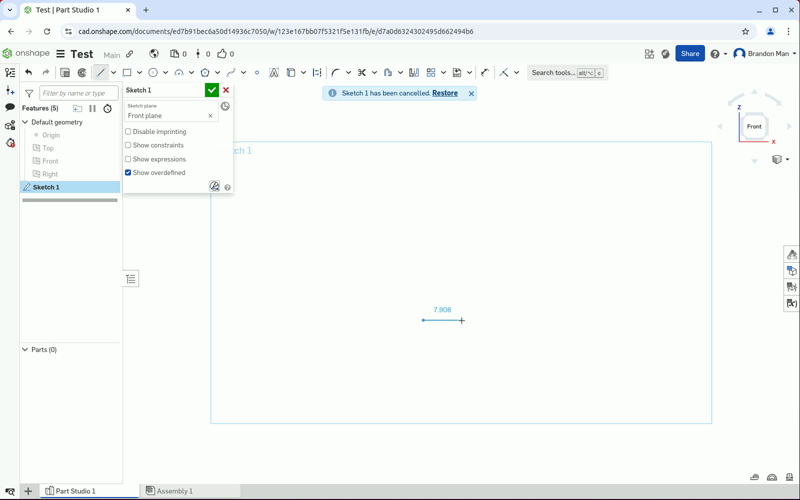
click(461, 320)
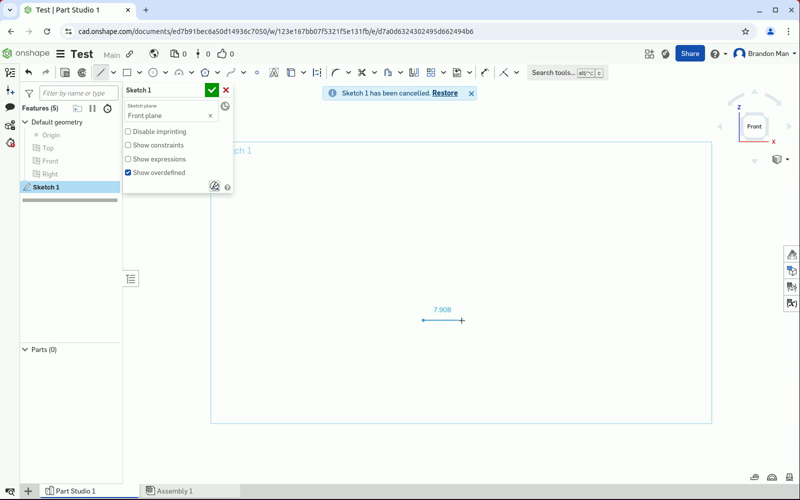
key_up(shift)
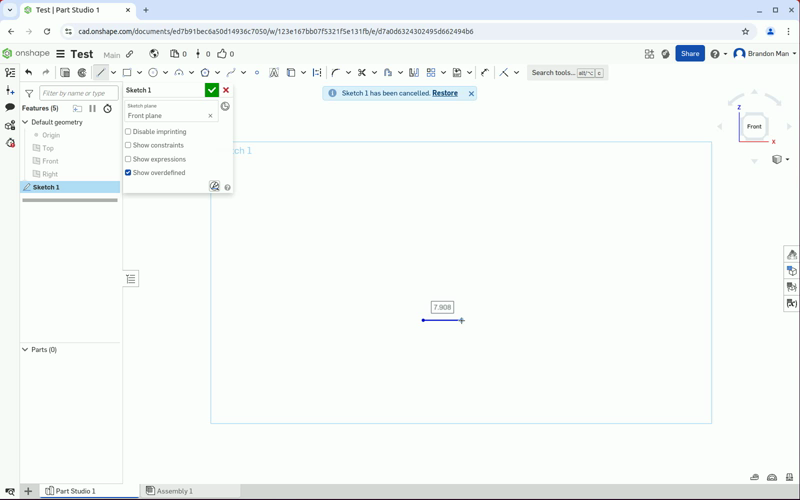
key_down(shift)
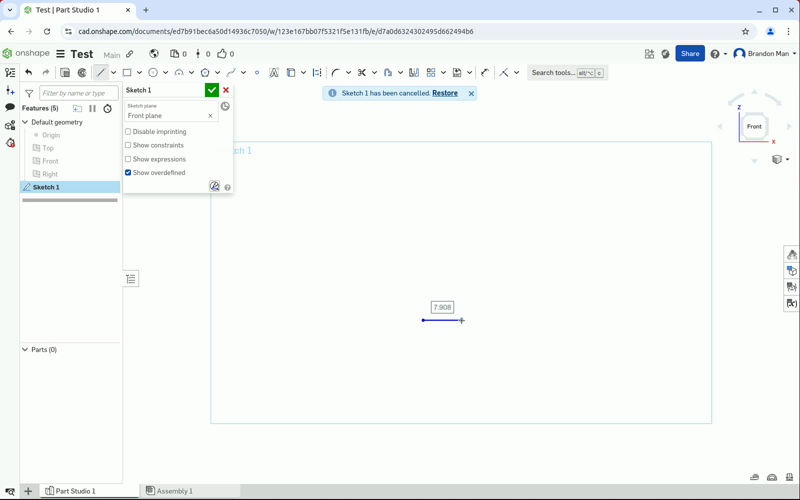
mouse_move(491, 320)
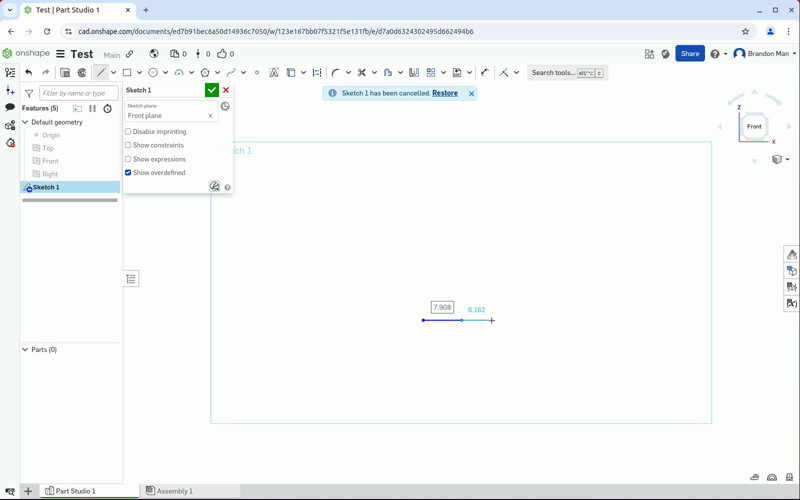
mouse_move(461, 282)
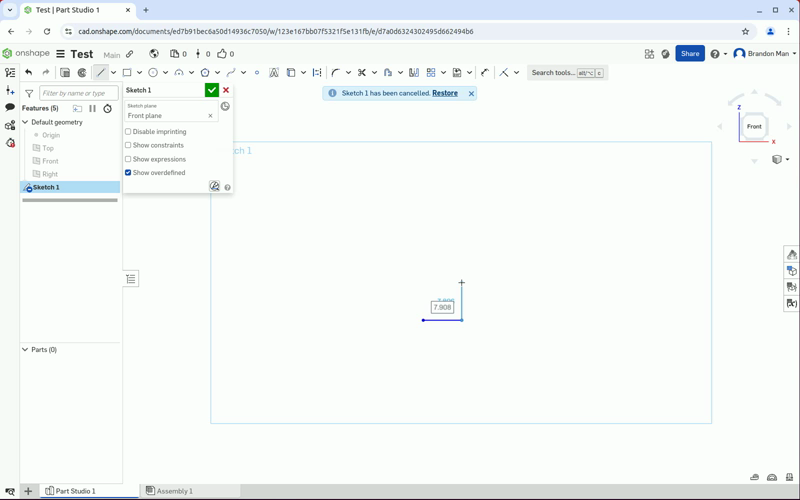
click(461, 282)
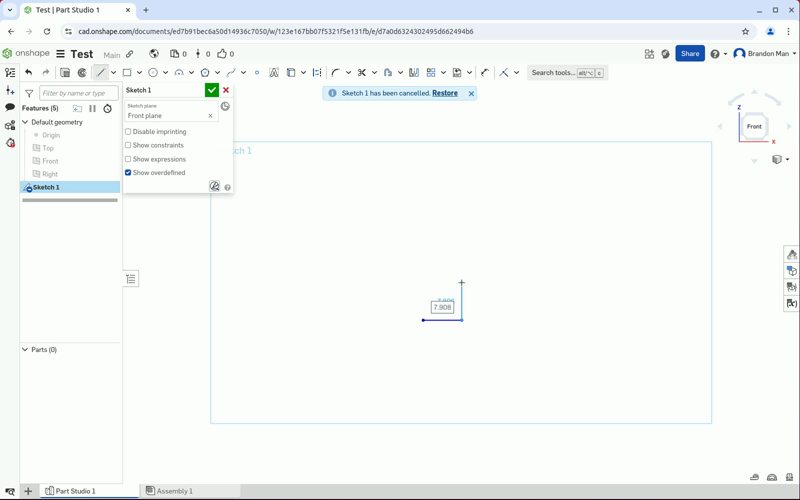
key_up(shift)
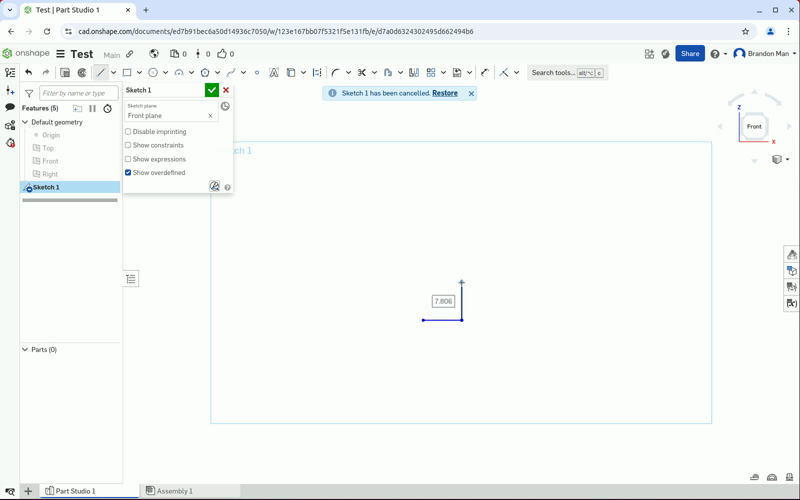
key_down(shift)
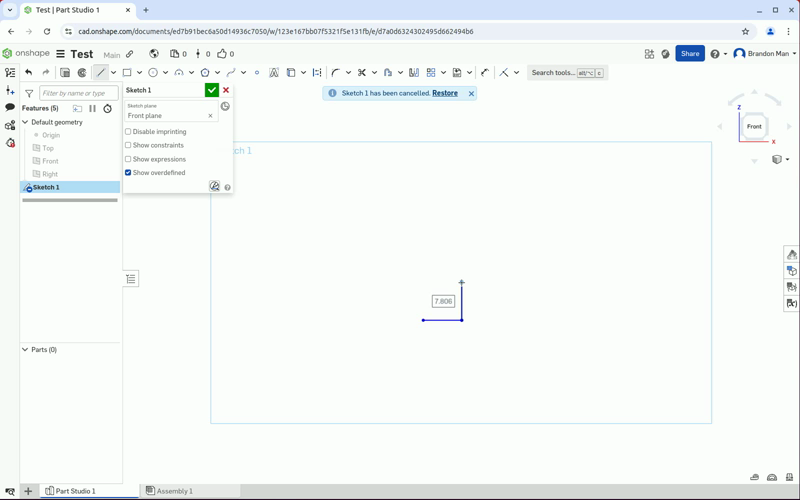
mouse_move(491, 282)
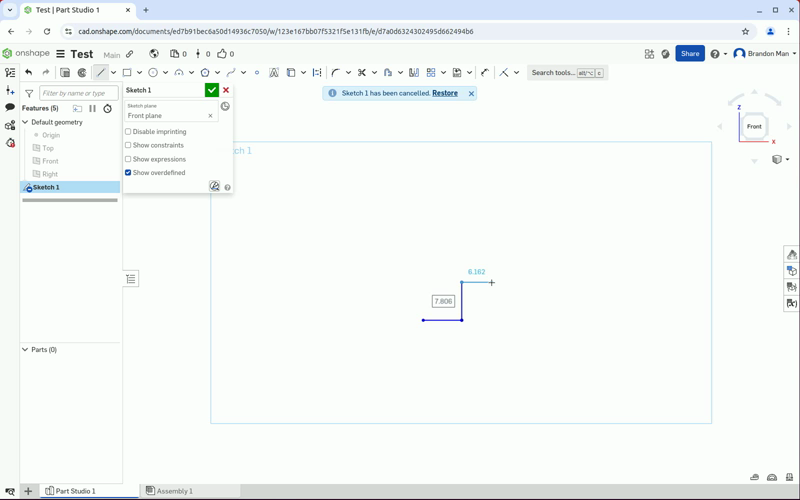
mouse_move(423, 282)
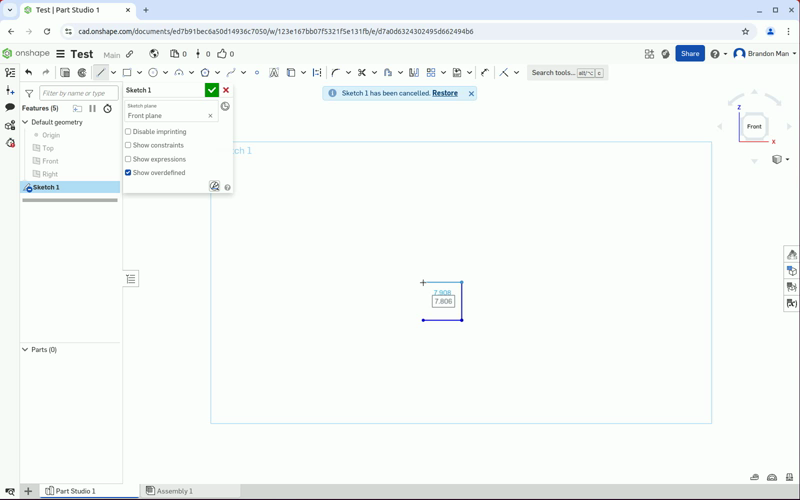
click(423, 282)
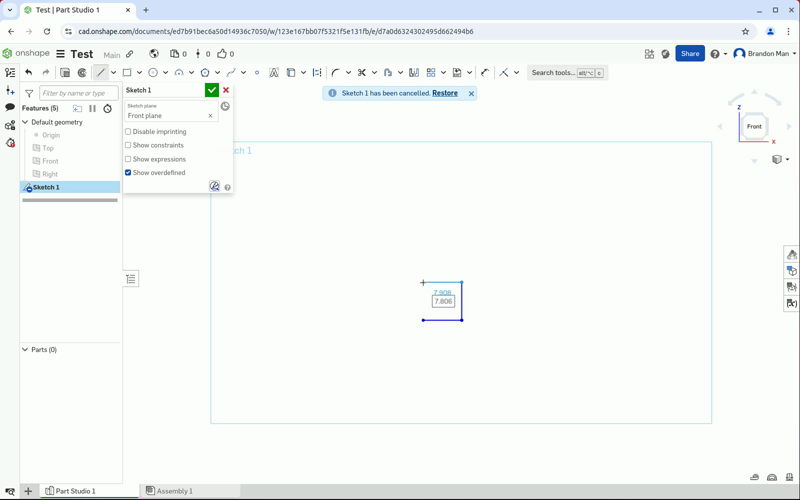
key_up(shift)
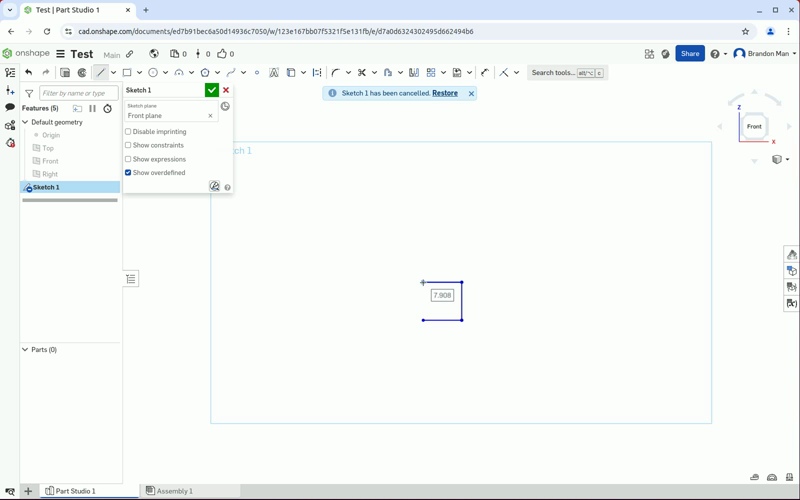
mouse_move(453, 282)
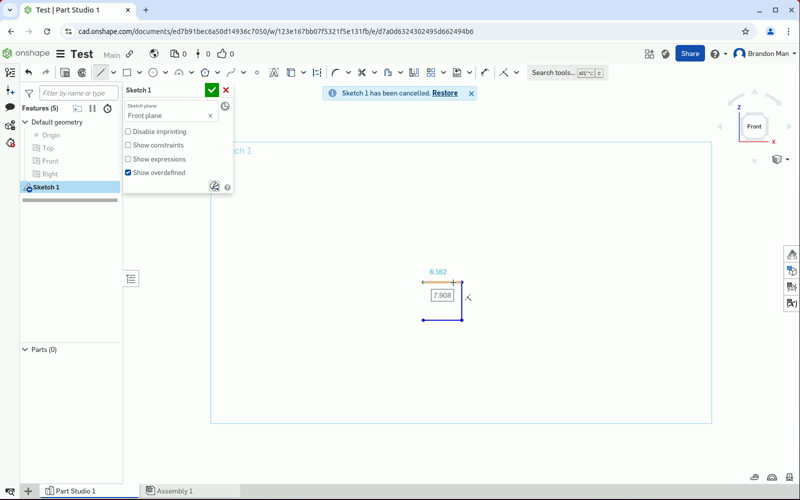
key_down(shift)
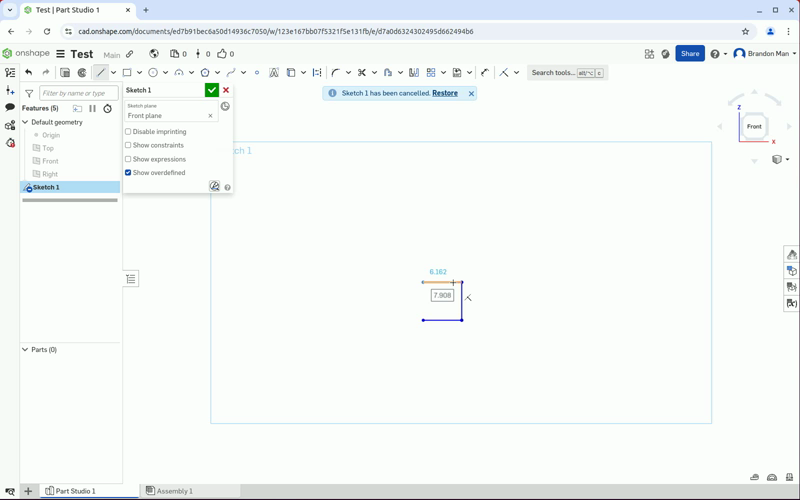
mouse_move(423, 320)
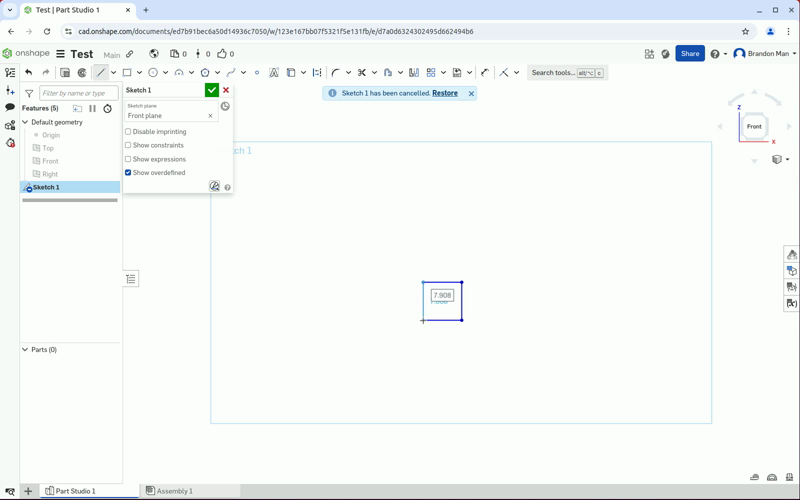
key_up(shift)
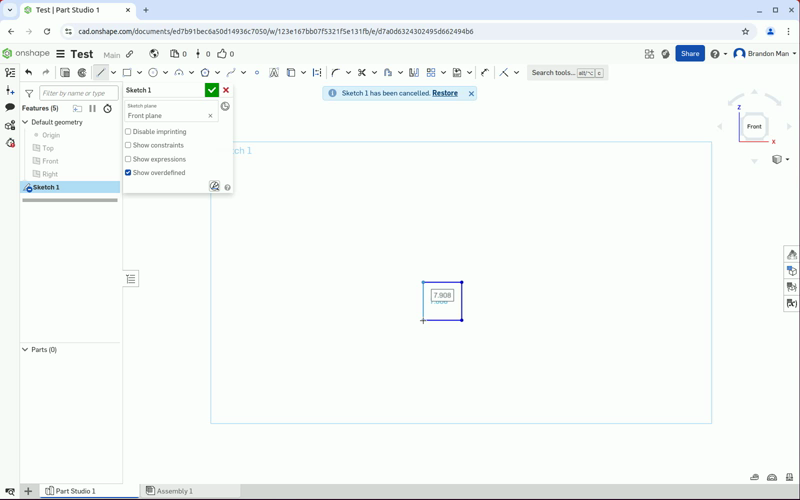
click(423, 320)
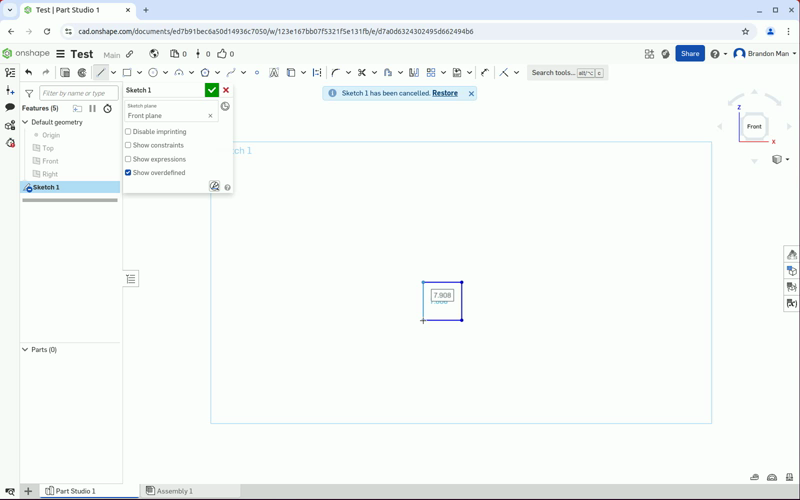
key(esc)
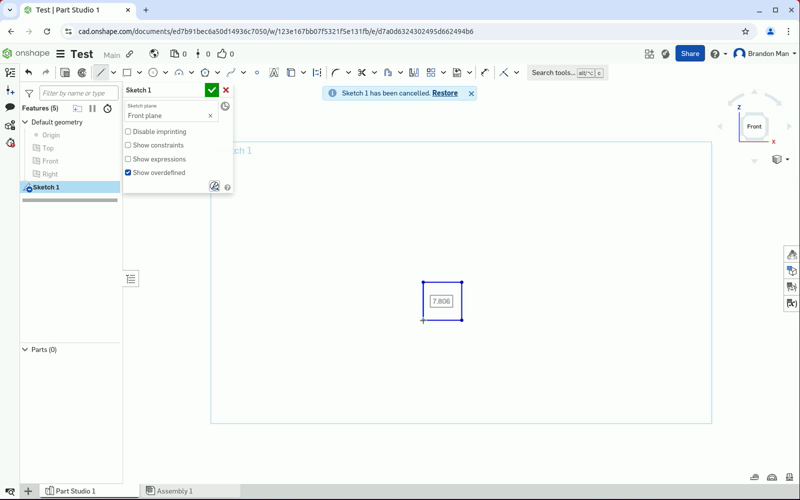
mouse_move(439, 317)
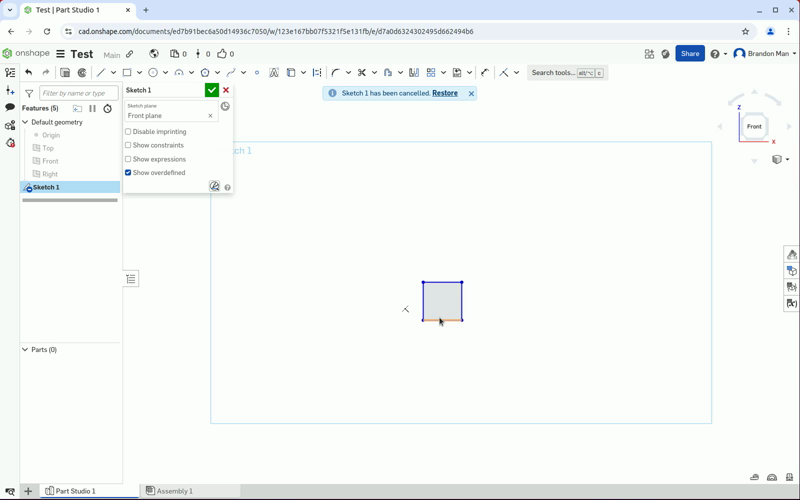
scroll(6)
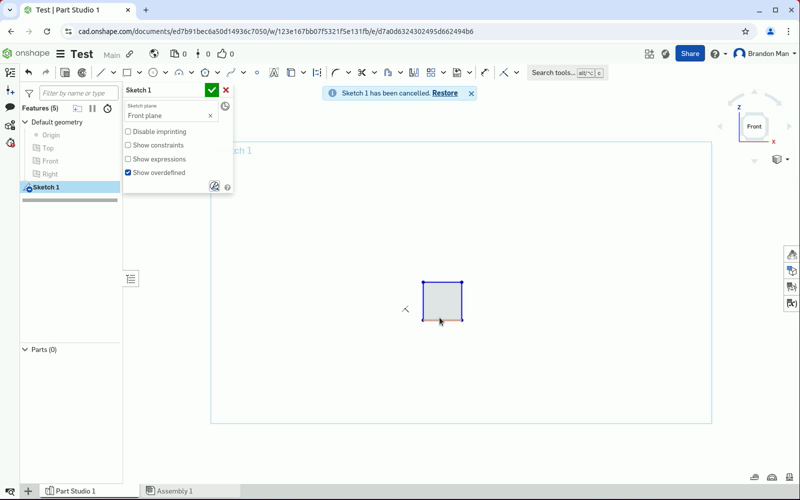
scroll(6)
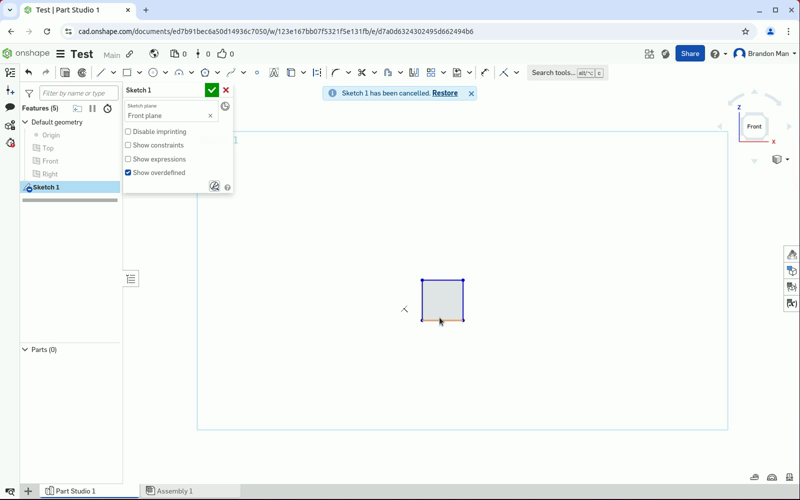
scroll(6)
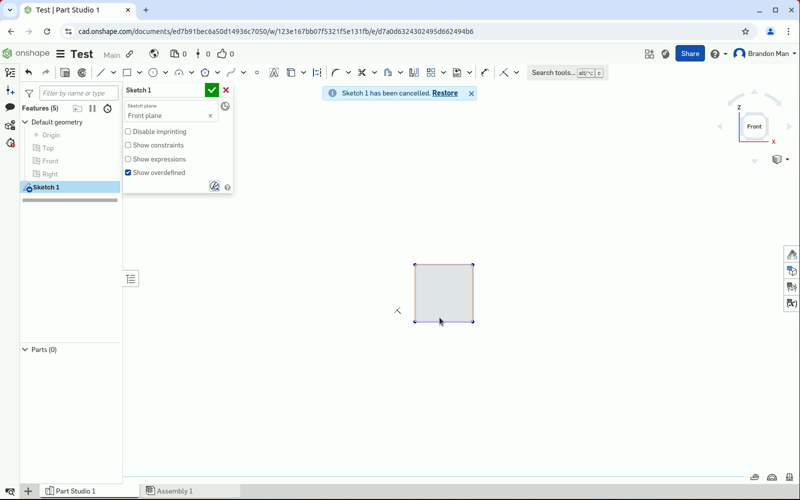
scroll(6)
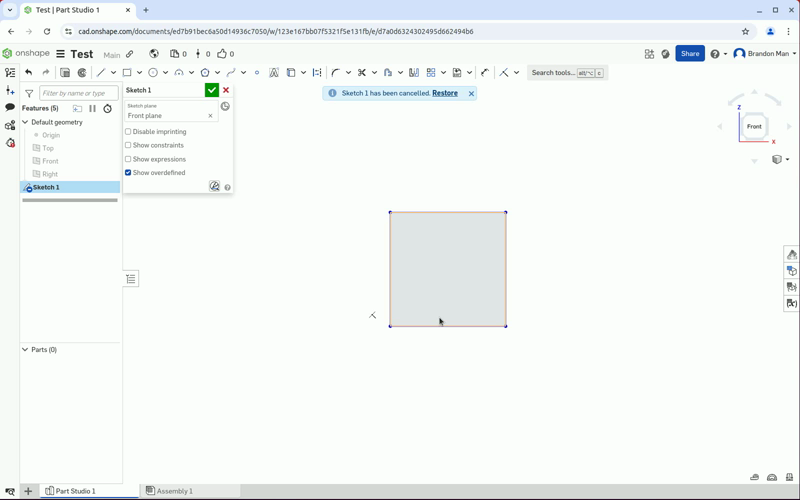
scroll(6)
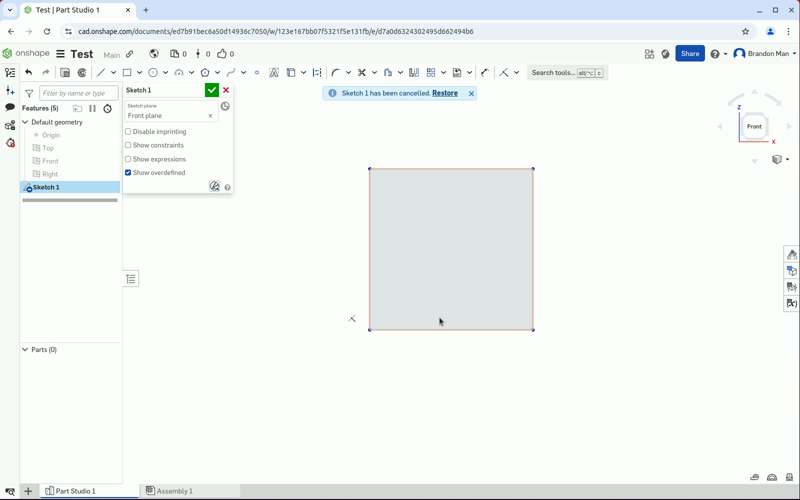
scroll(6)
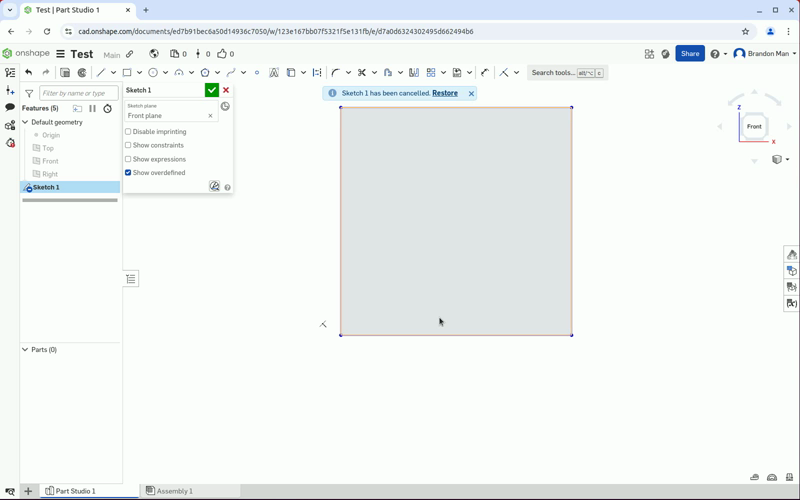
scroll(6)
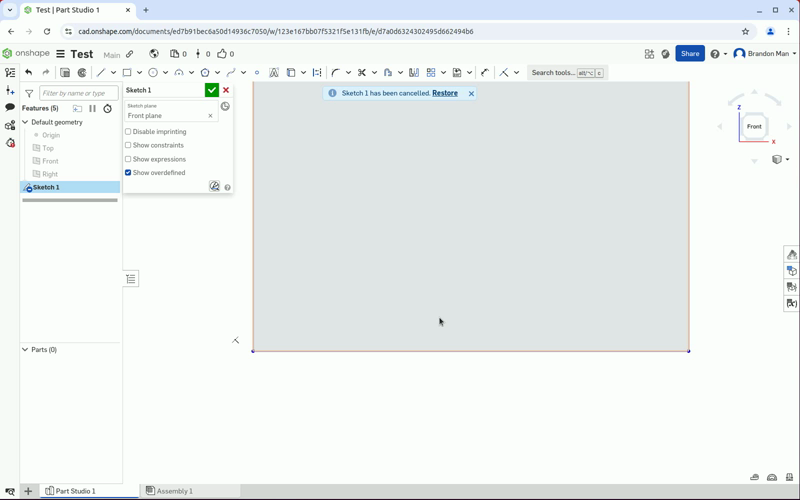
click(439, 317)
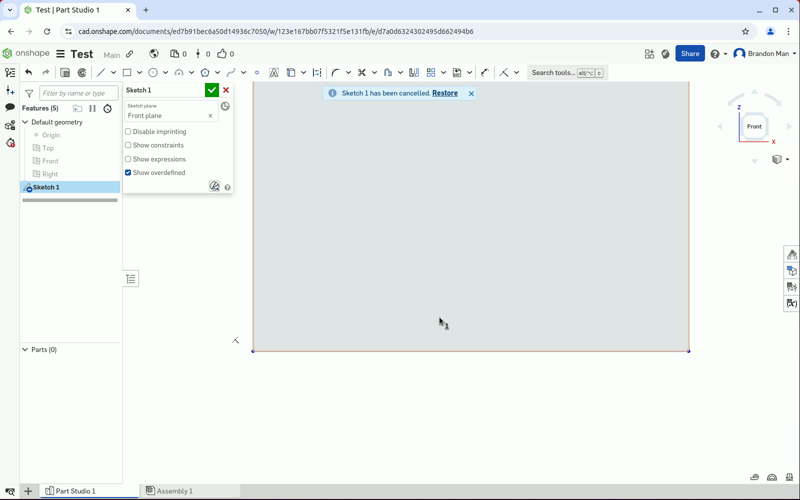
scroll(-6)
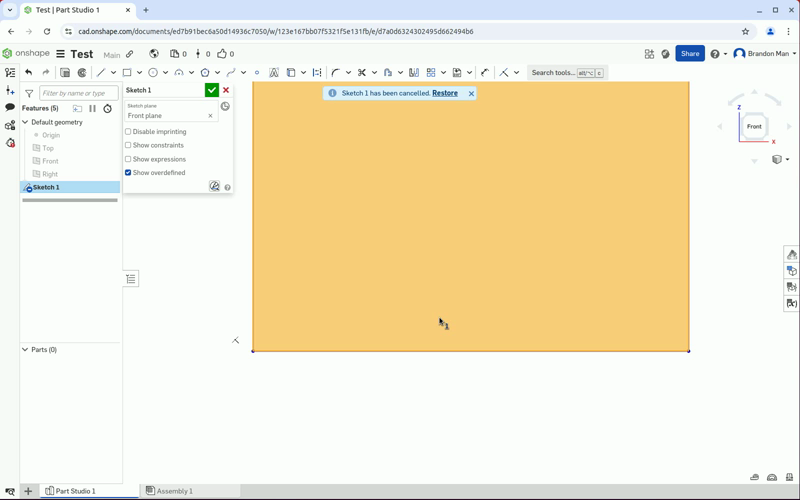
scroll(-6)
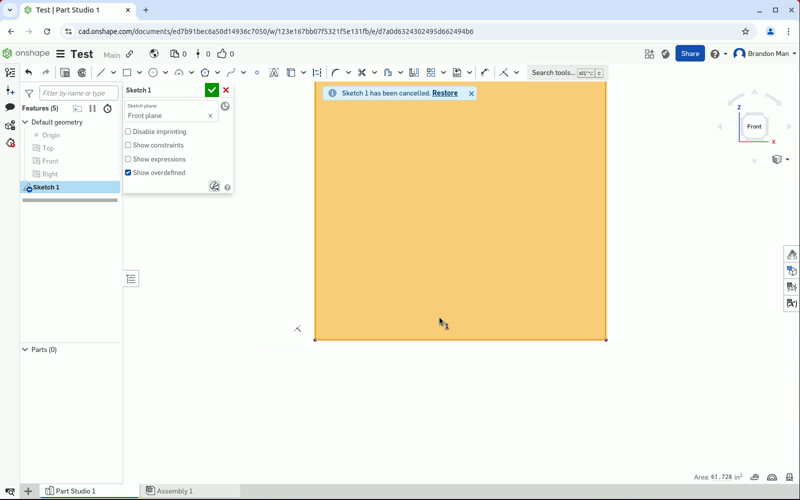
scroll(-6)
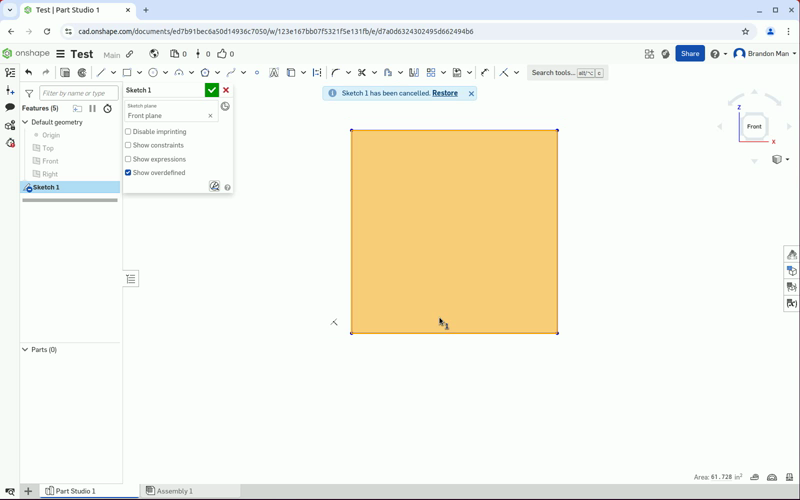
scroll(-6)
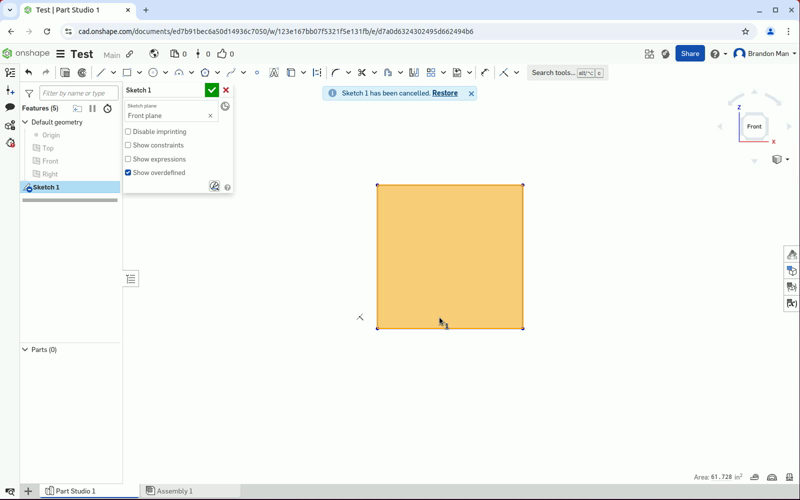
scroll(-6)
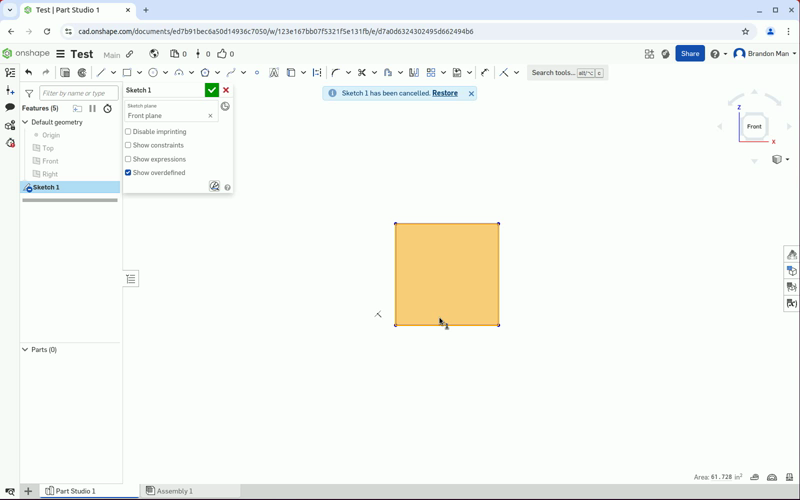
scroll(-6)
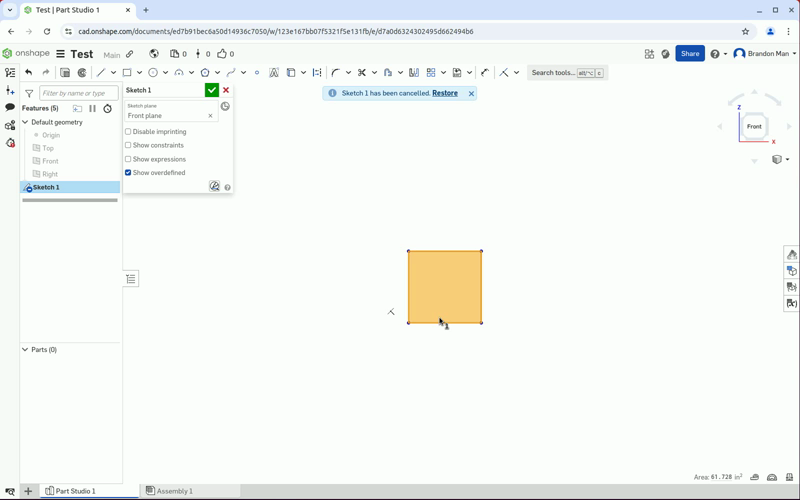
scroll(-6)
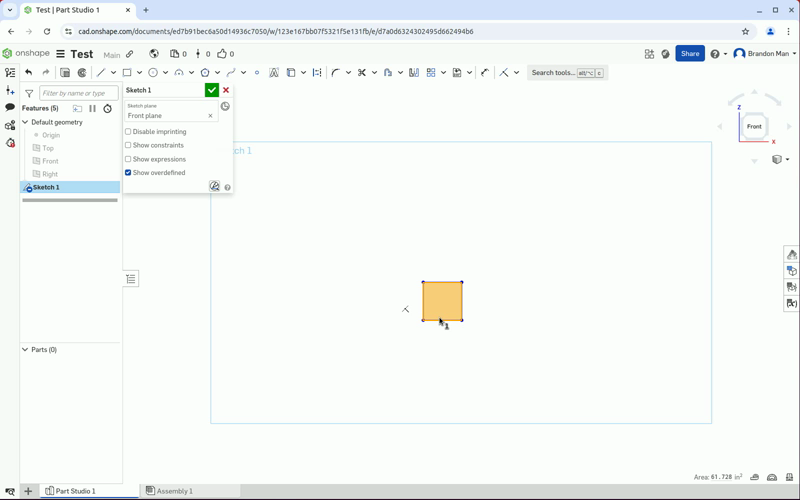
mouse_move(73, 352)
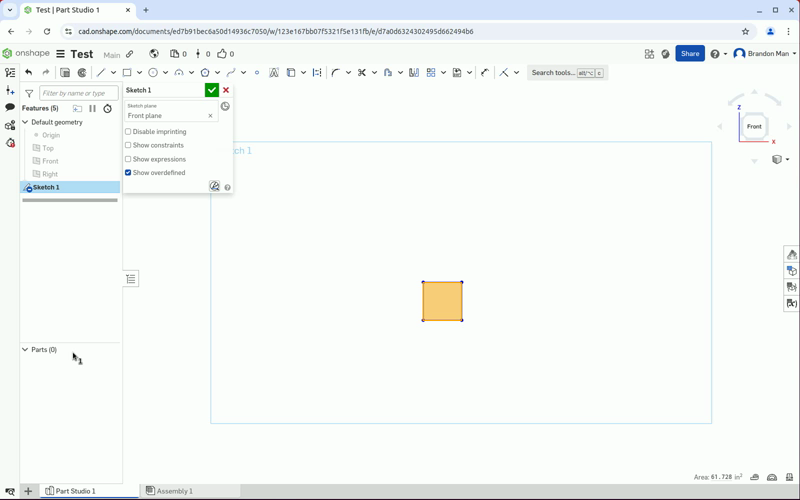
key(shift+y)
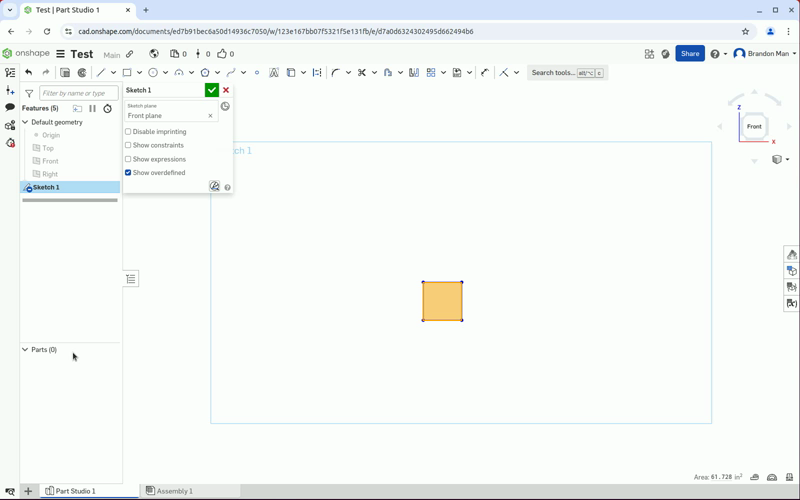
key(shift+e)
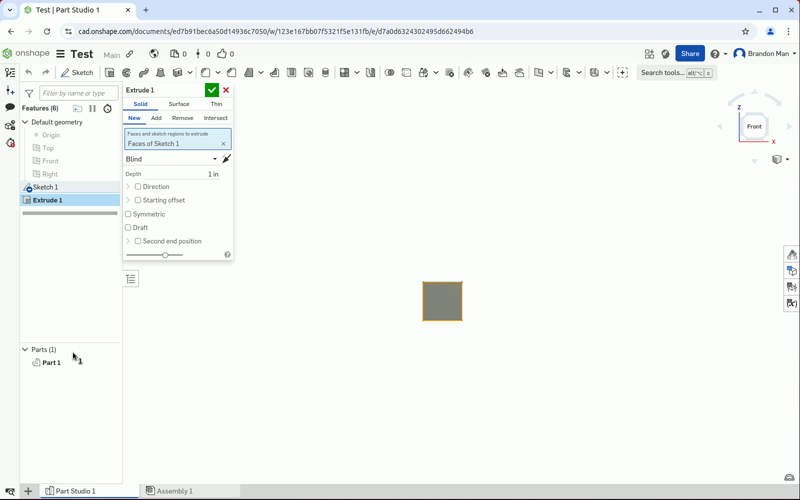
mouse_move(143, 106)
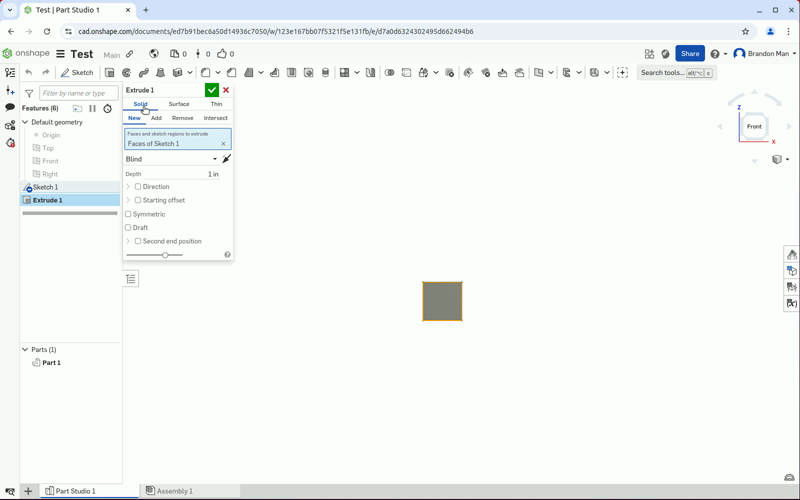
click(143, 106)
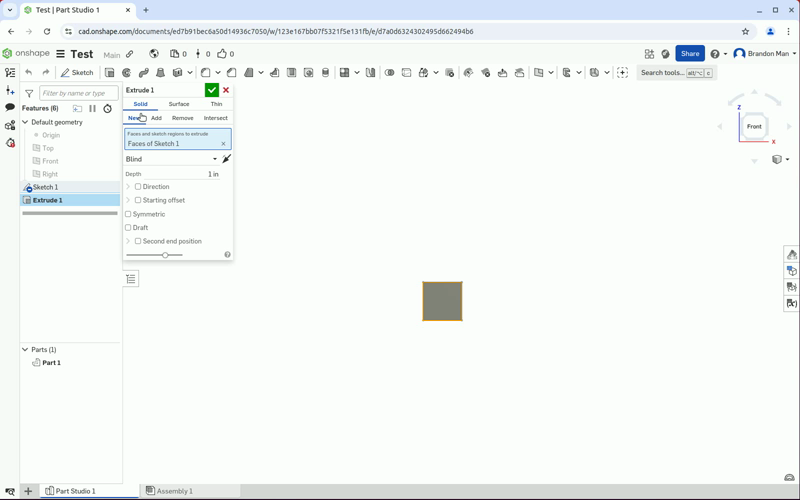
mouse_move(137, 120)
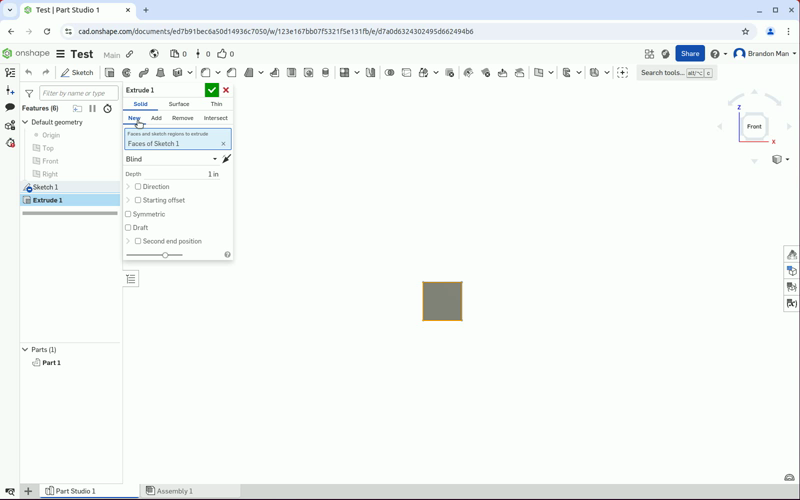
click(137, 120)
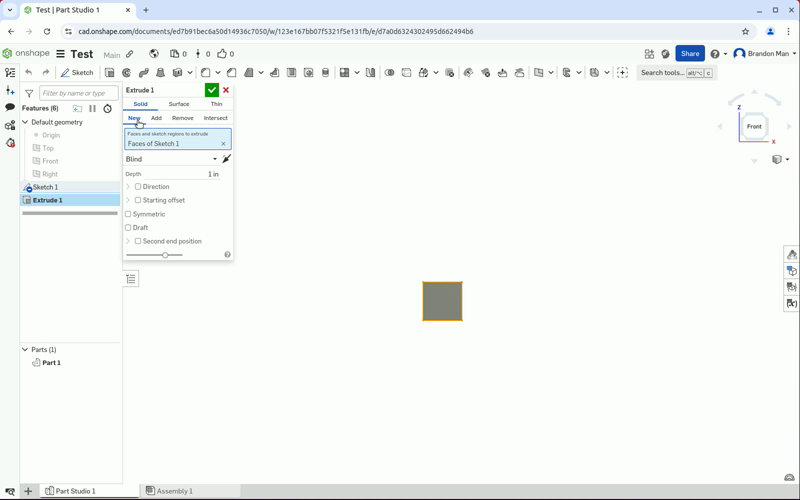
key(tab, 4)
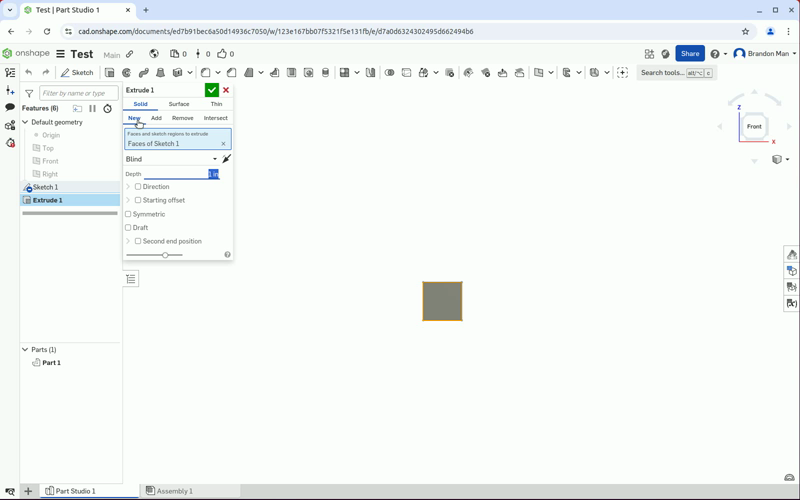
text(7.703)
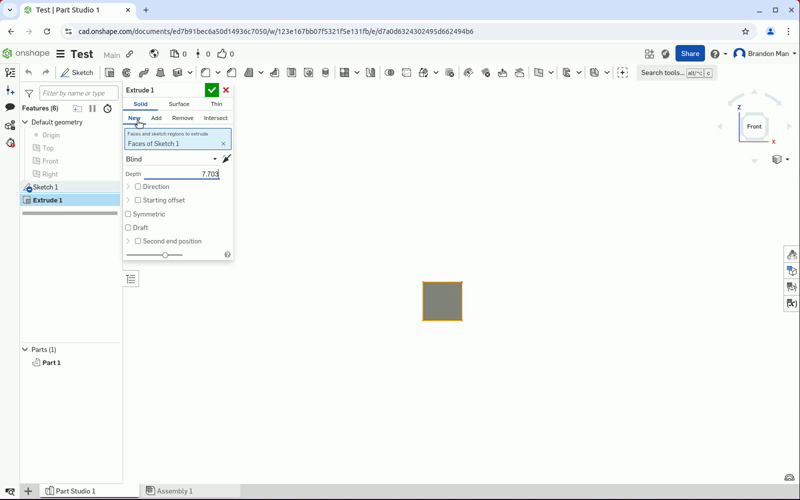
key(enter)
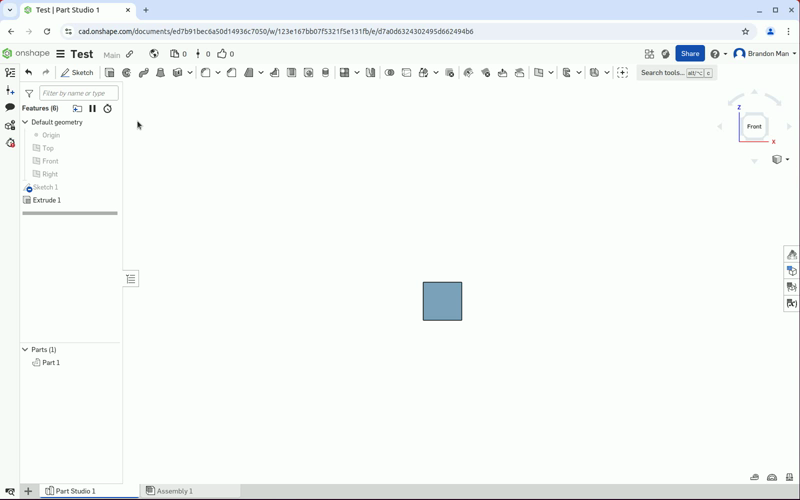
key(shift+h)
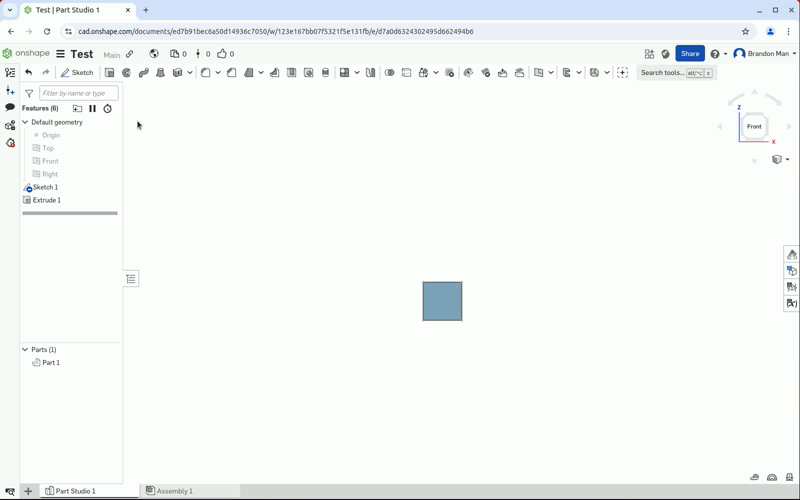
key(shift+h)
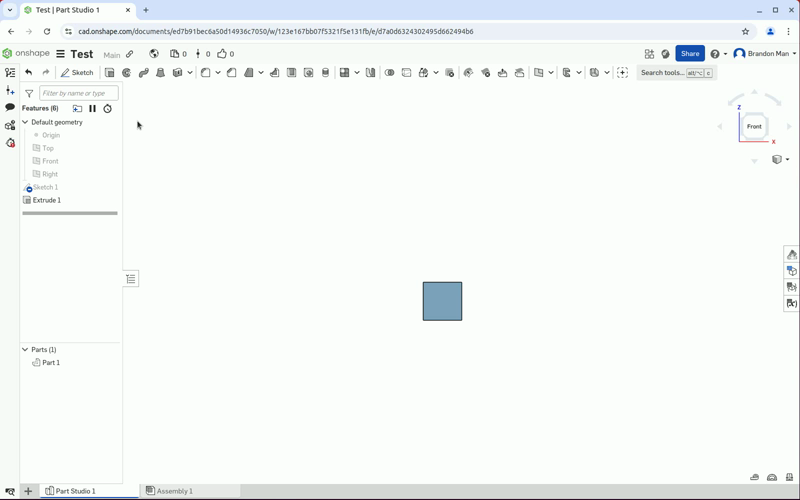
mouse_move(73, 189)
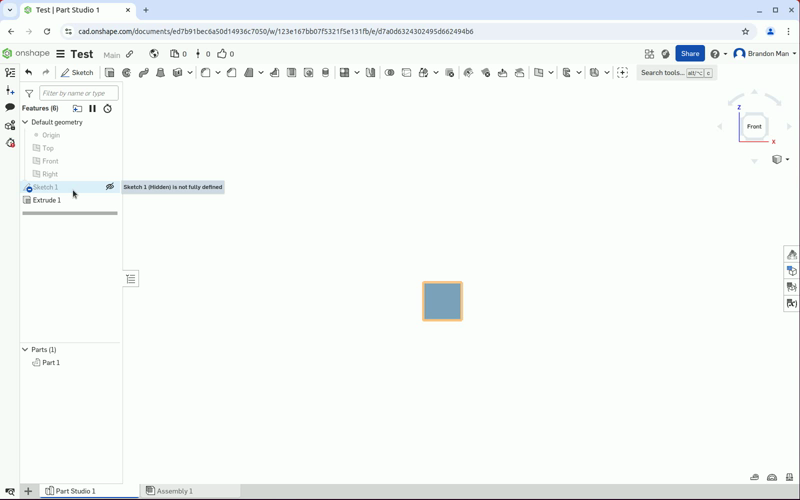
click(73, 189)
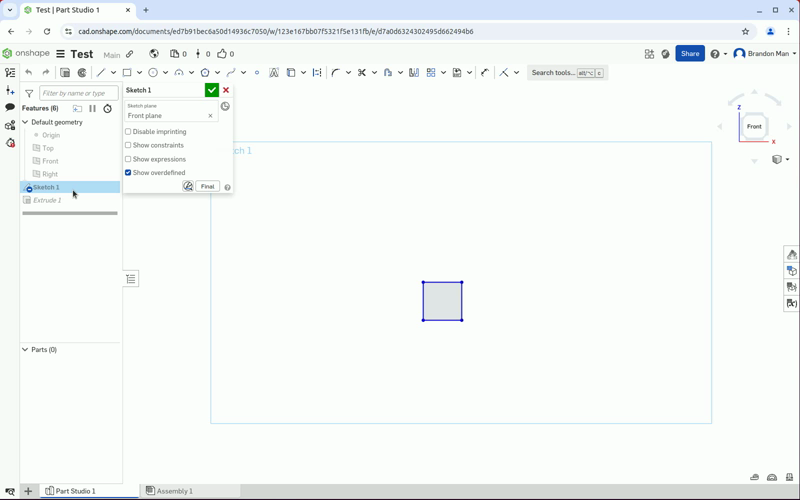
mouse_move(229, 92)
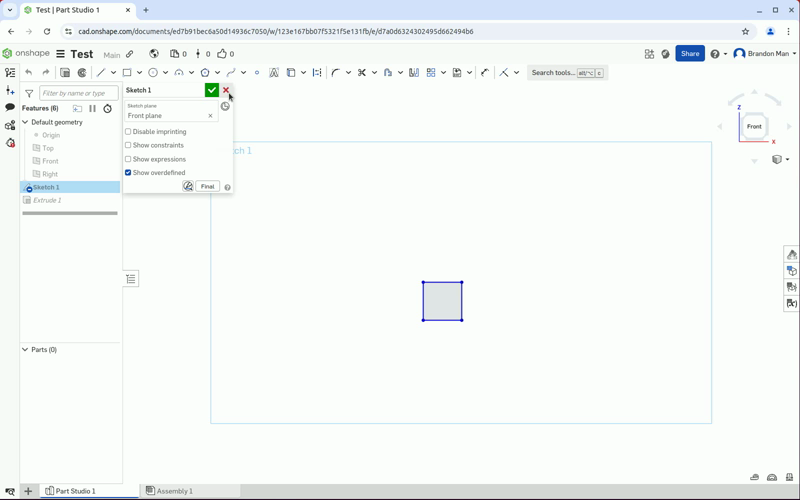
click(229, 92)
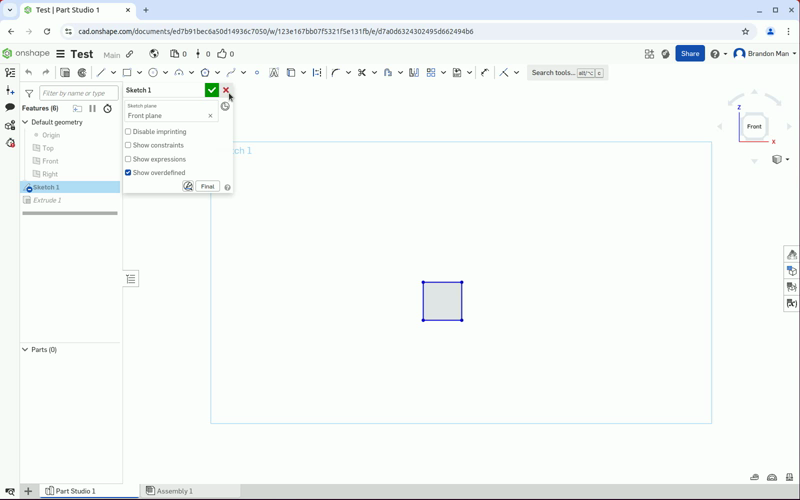
key(shift+s)
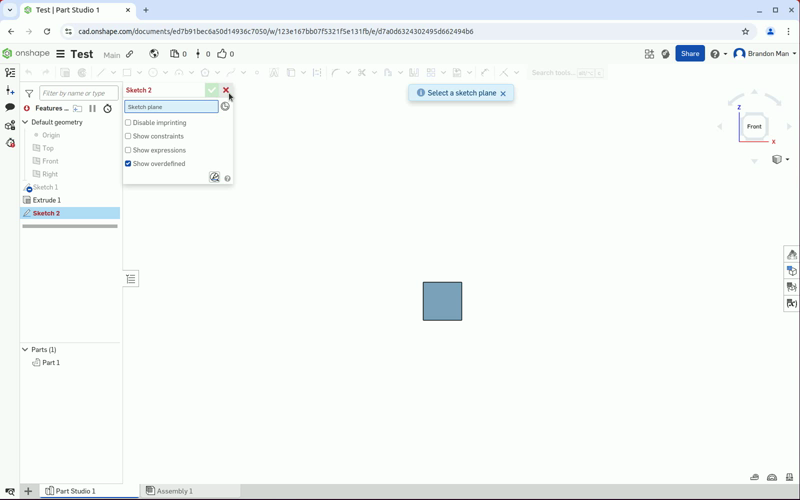
mouse_move(73, 163)
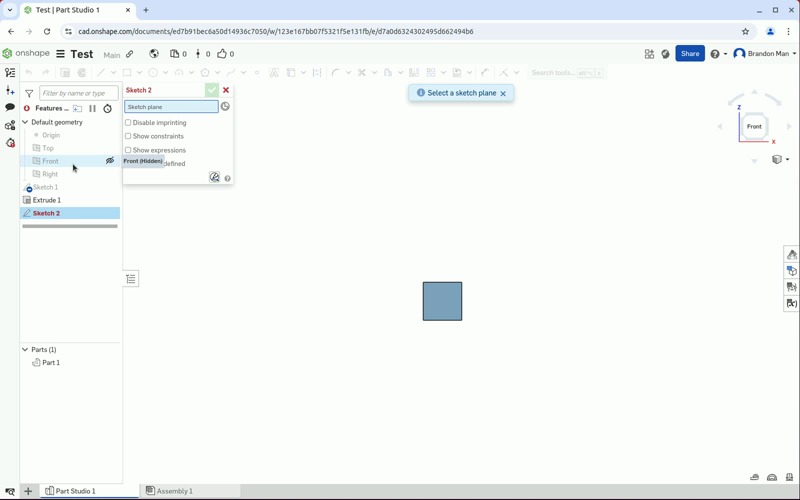
click(73, 163)
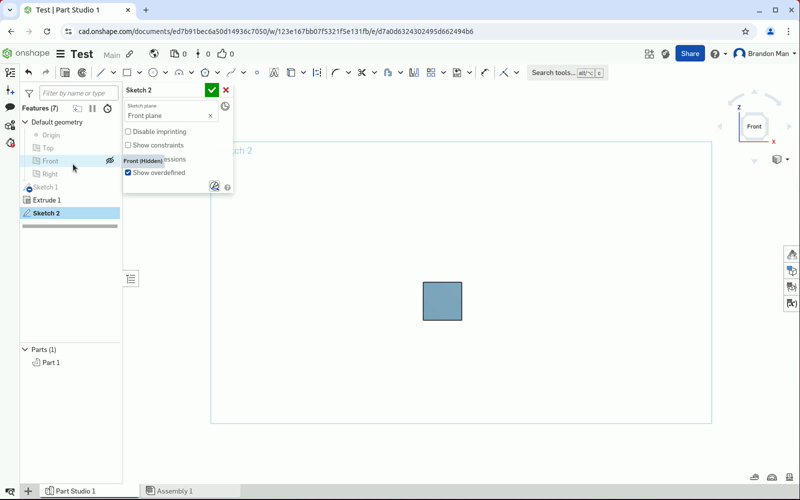
mouse_move(73, 352)
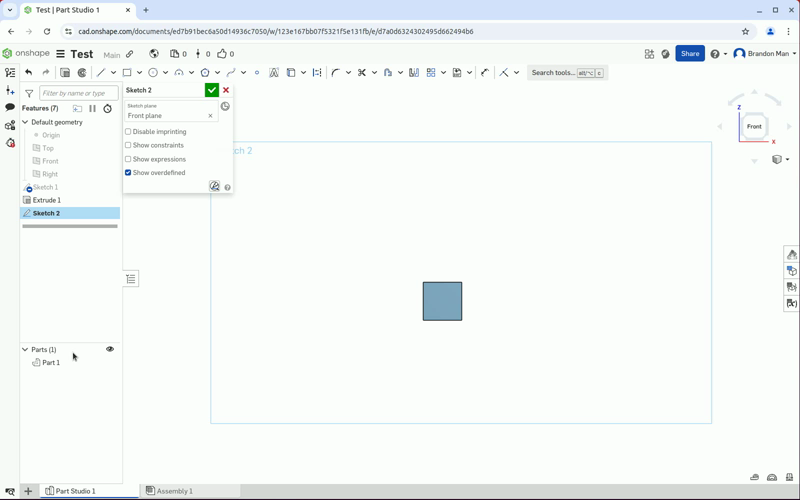
key(y)
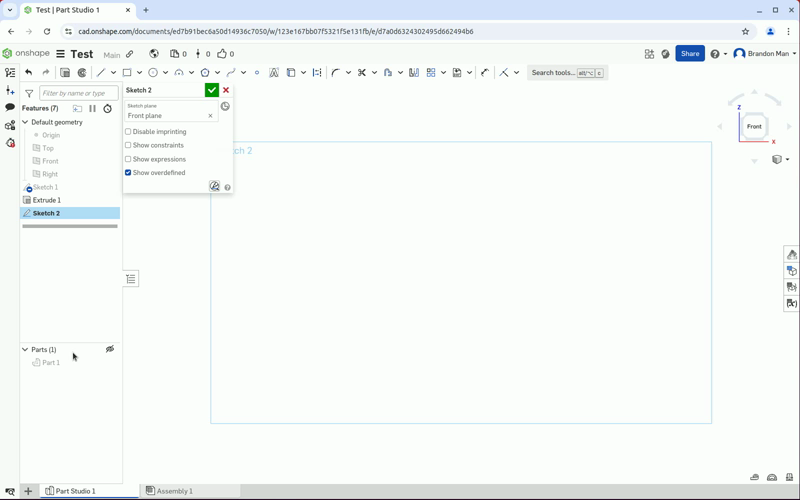
key(l)
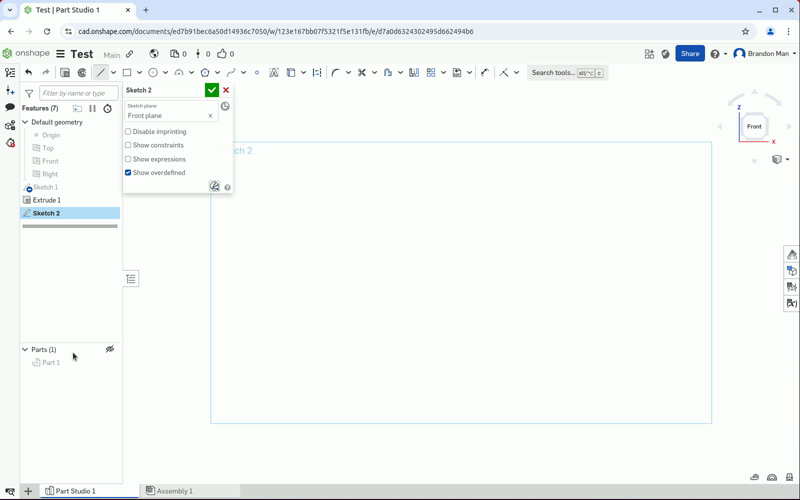
key_down(shift)
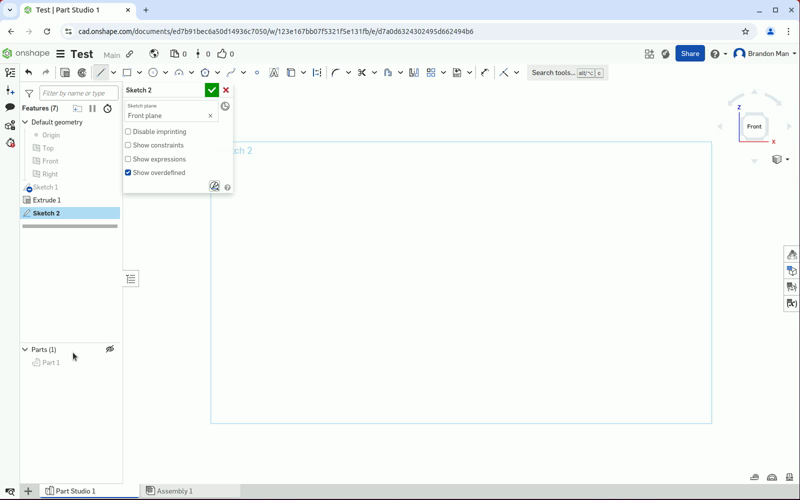
mouse_move(460, 320)
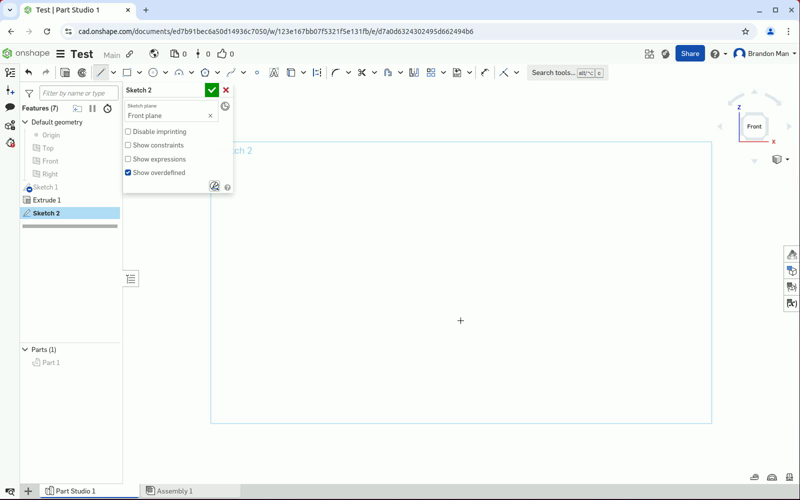
click(460, 320)
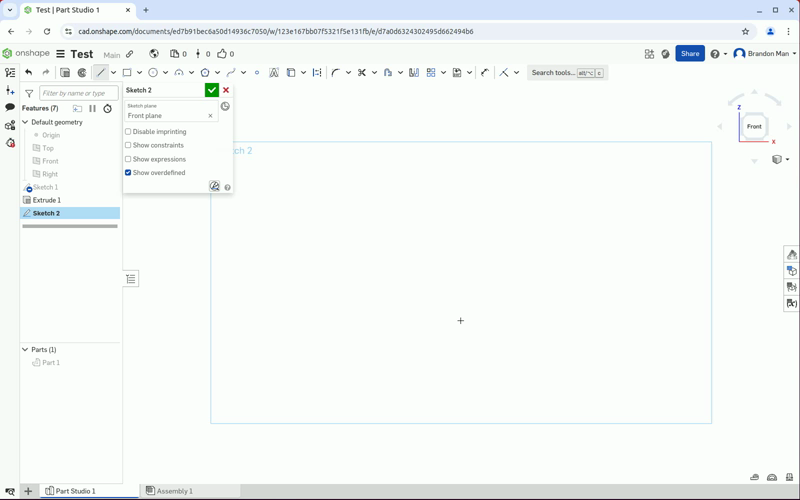
key_up(shift)
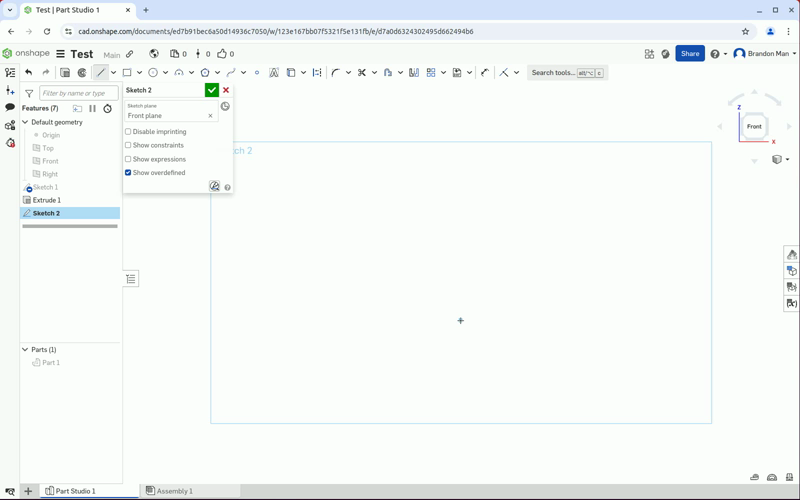
key_down(shift)
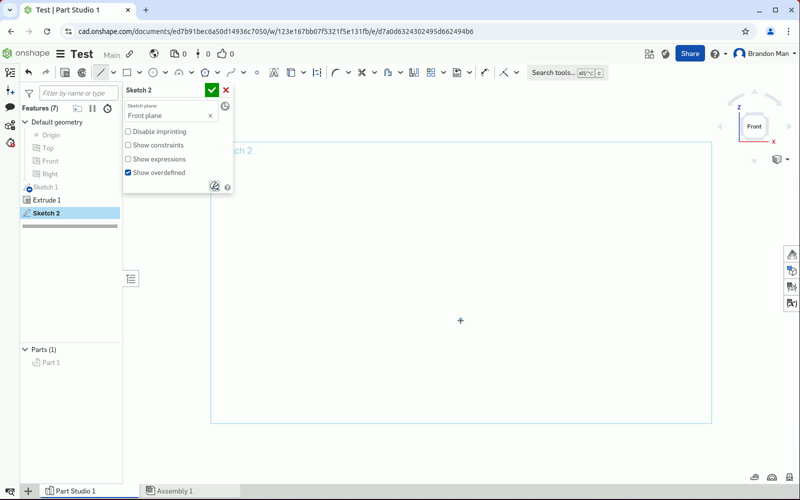
mouse_move(490, 320)
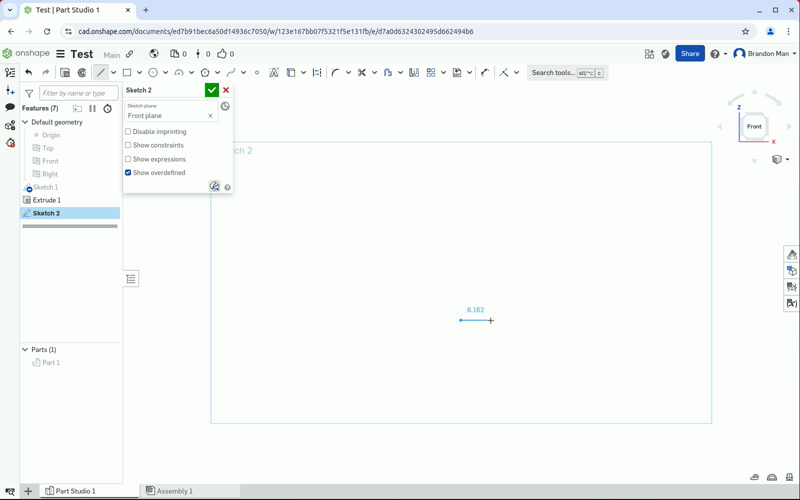
mouse_move(498, 320)
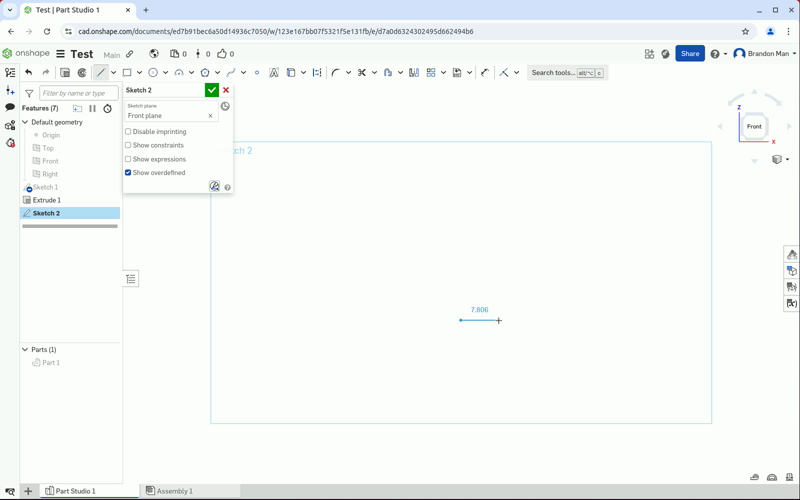
click(498, 320)
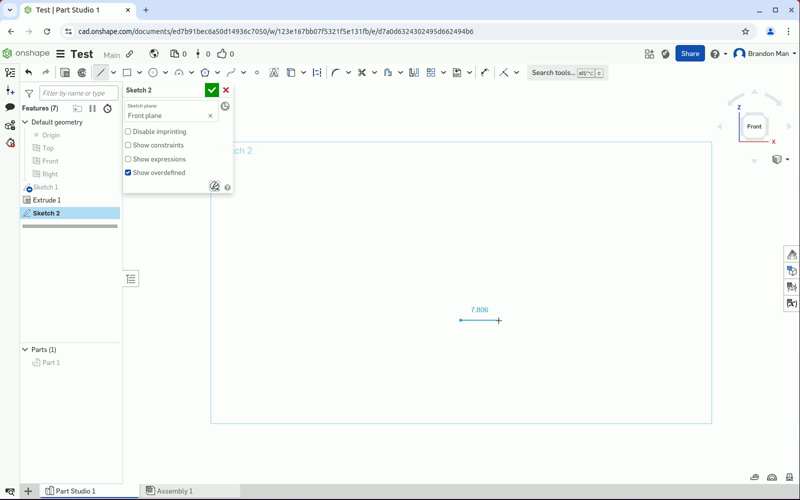
key_up(shift)
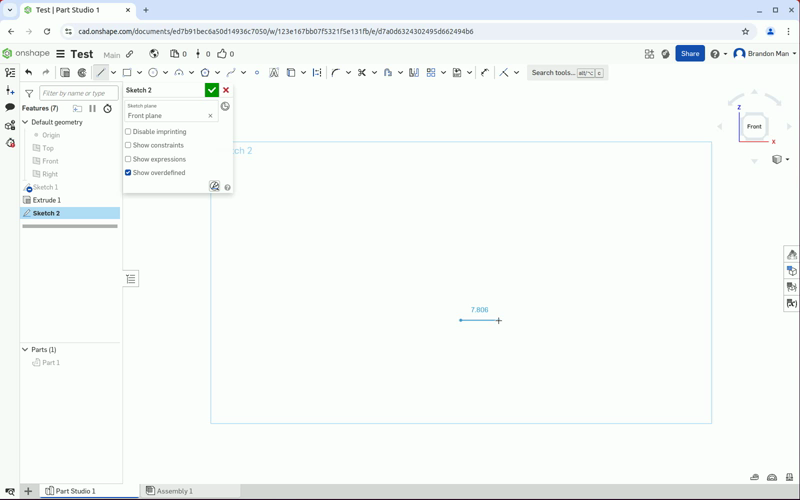
key_down(shift)
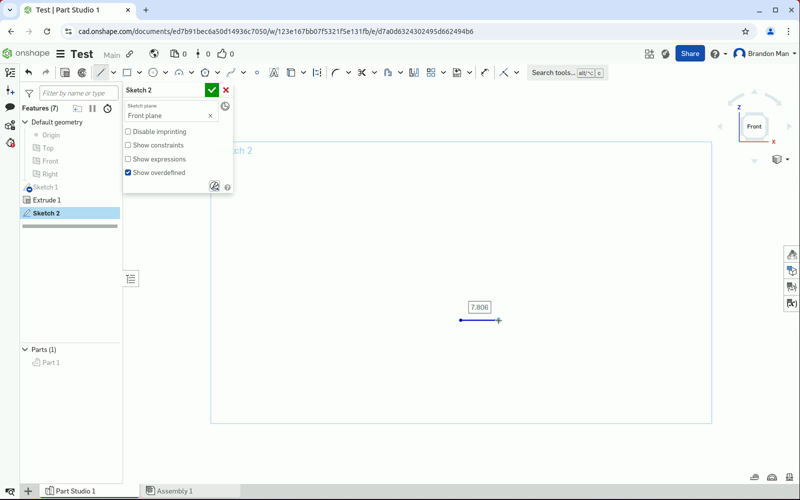
mouse_move(528, 320)
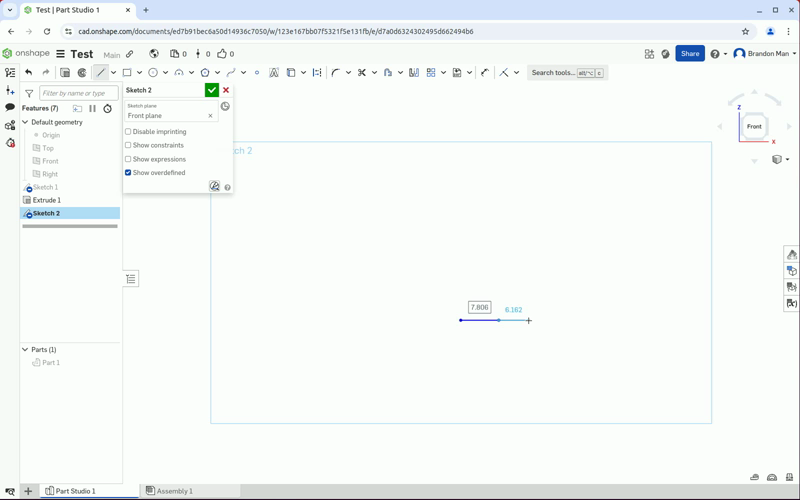
mouse_move(536, 320)
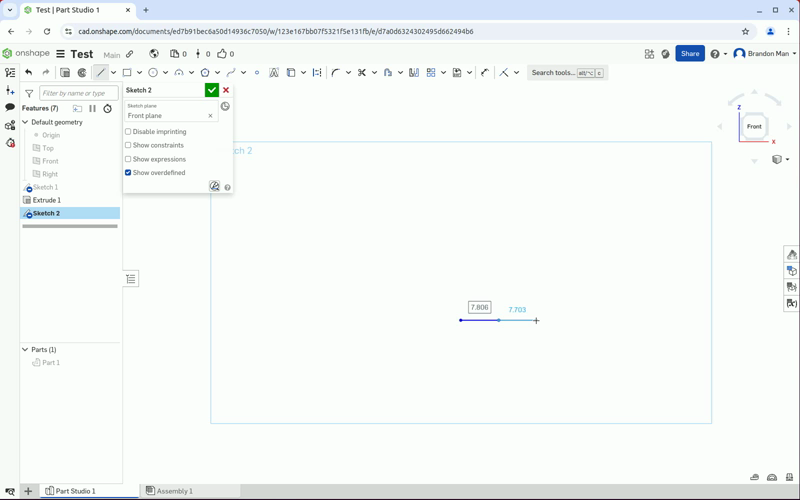
click(536, 320)
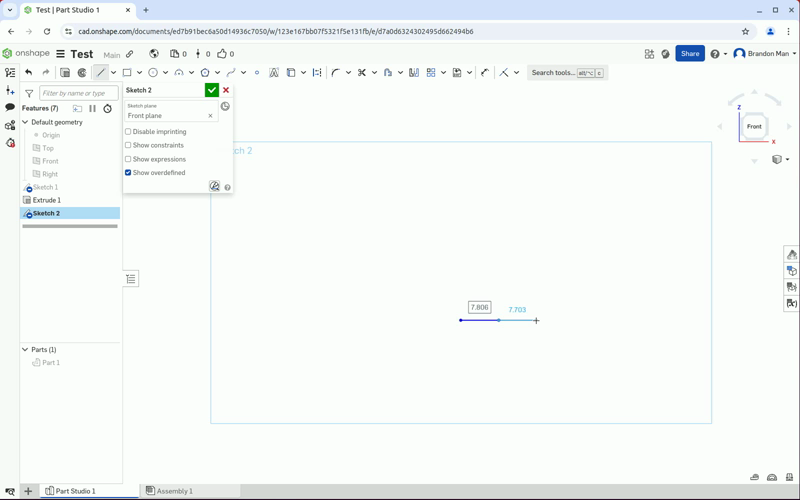
key_up(shift)
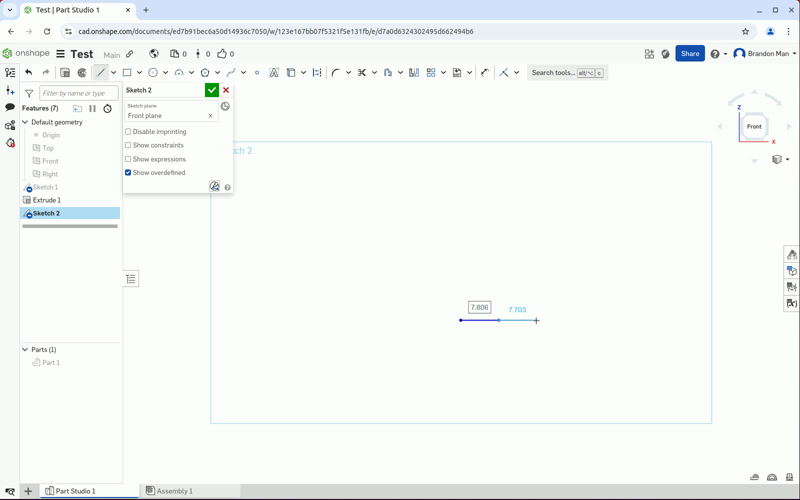
key_down(shift)
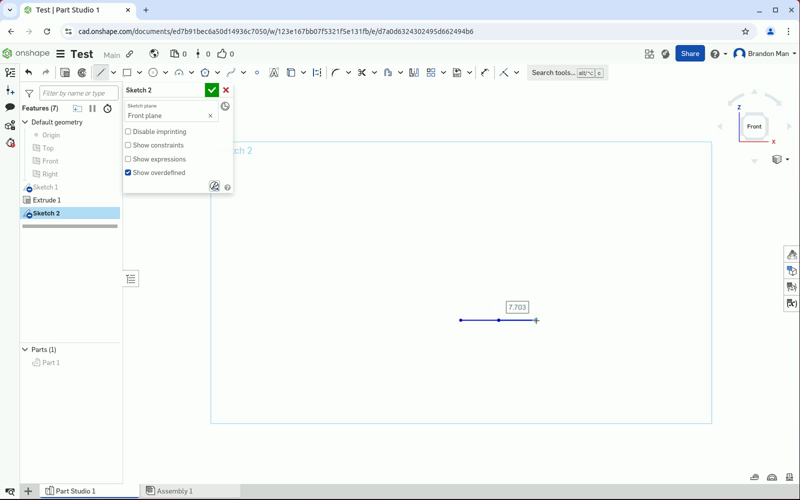
mouse_move(566, 320)
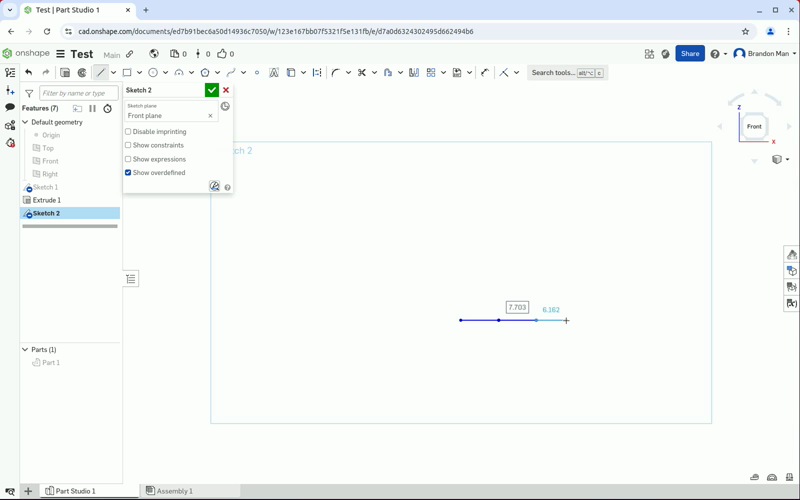
mouse_move(536, 282)
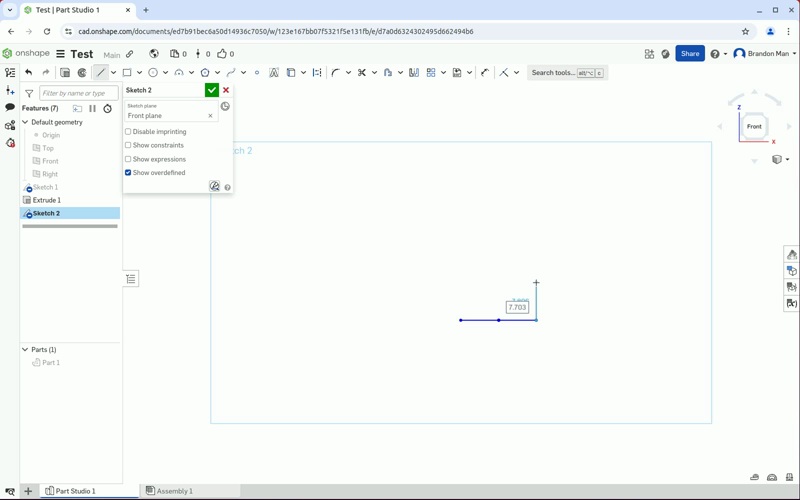
click(536, 282)
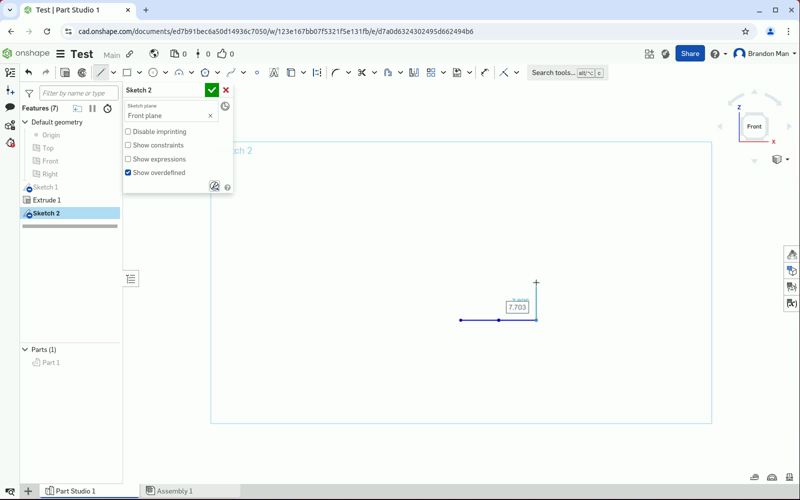
key_up(shift)
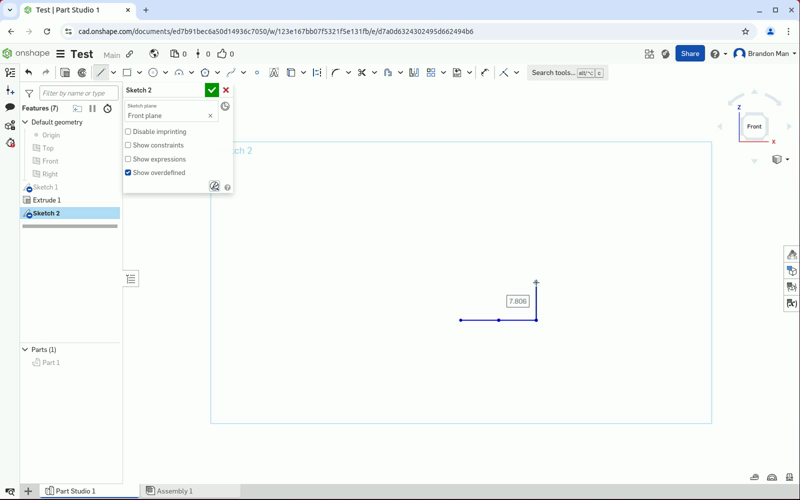
key_down(shift)
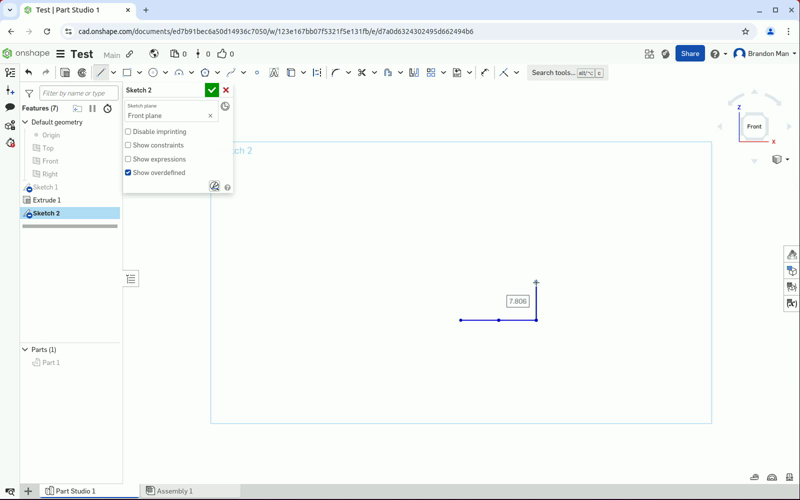
mouse_move(566, 282)
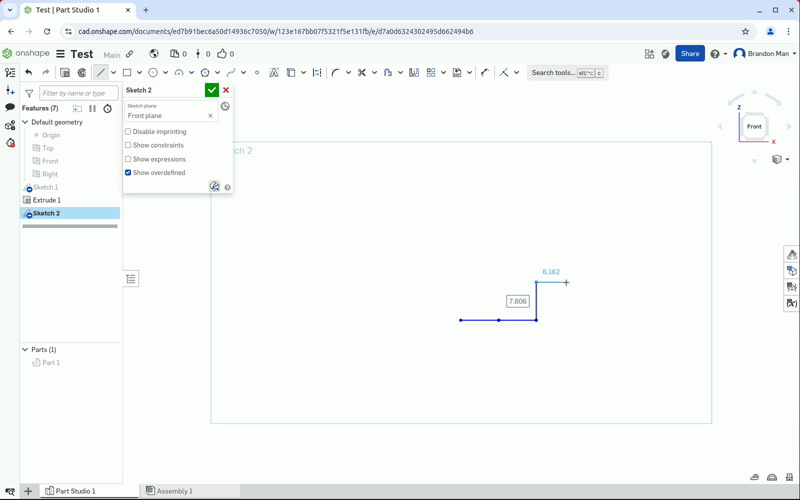
mouse_move(498, 282)
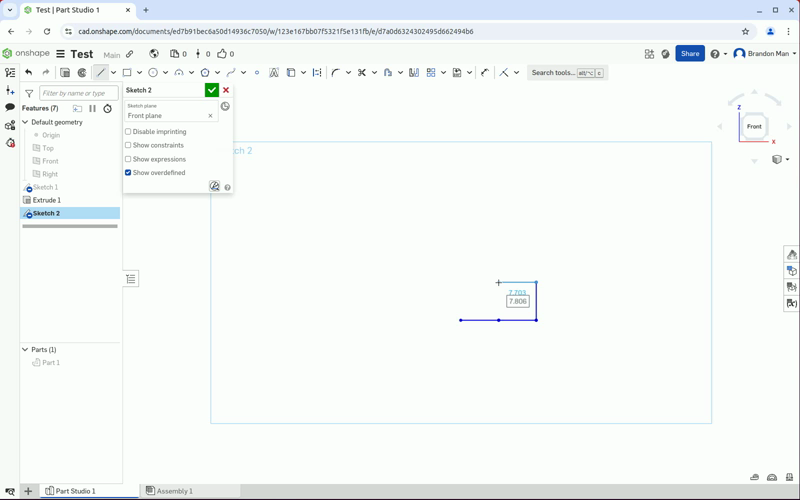
click(498, 282)
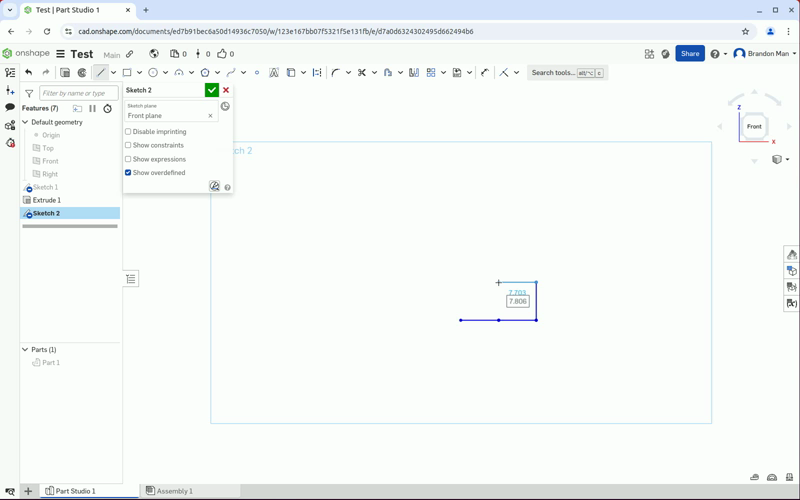
key_up(shift)
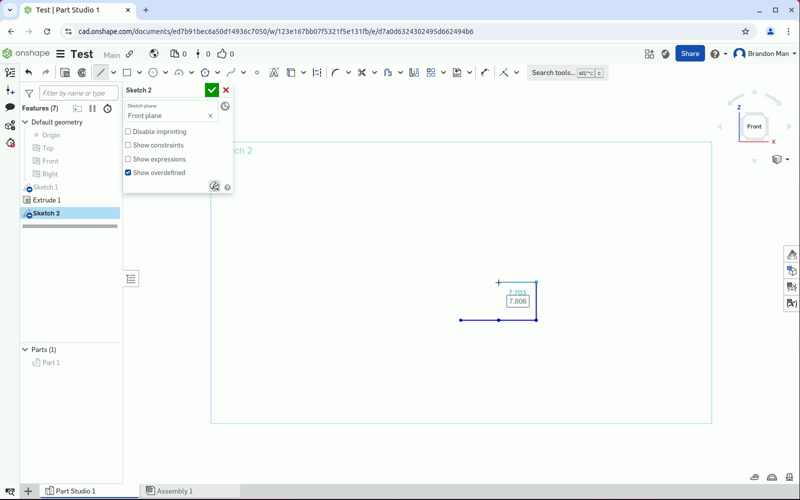
key_down(shift)
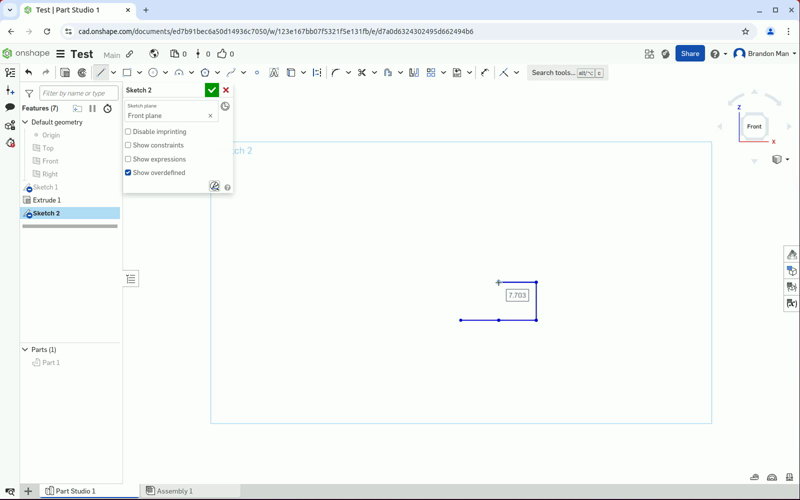
mouse_move(528, 282)
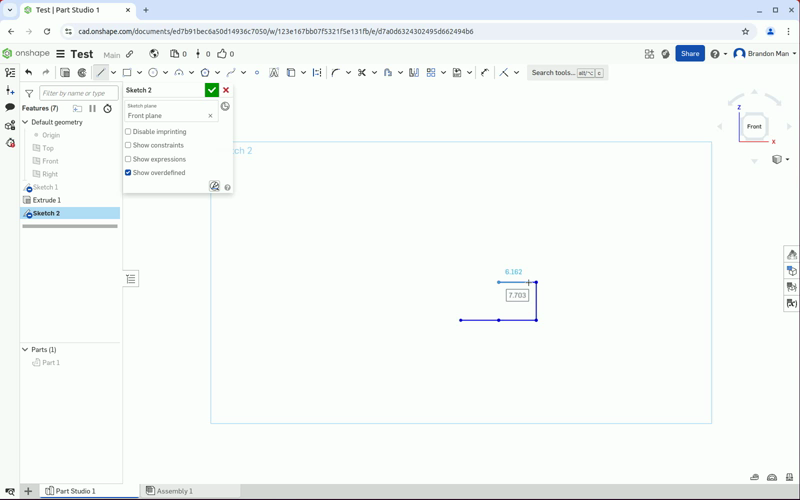
mouse_move(460, 282)
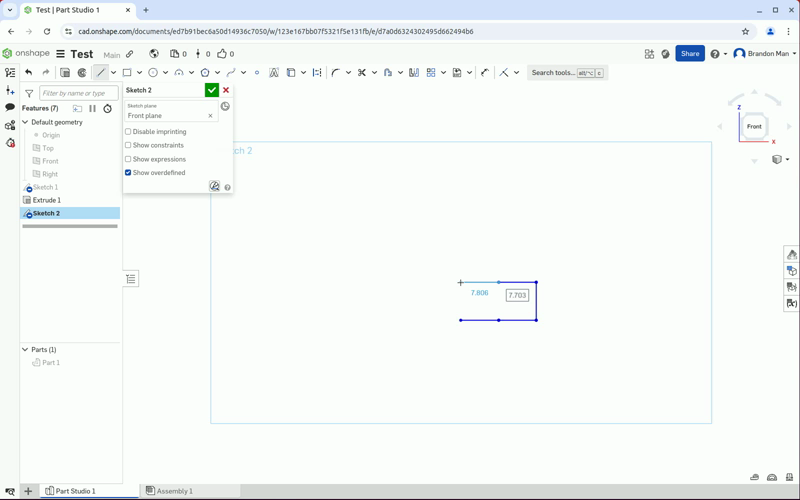
click(460, 282)
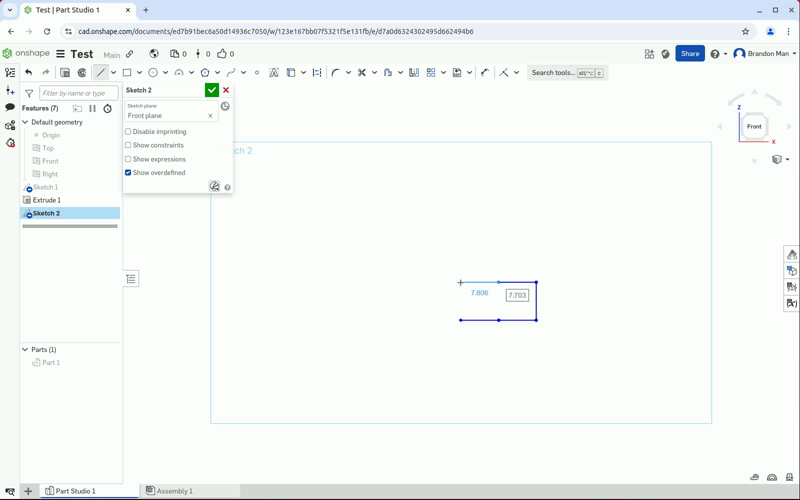
key_up(shift)
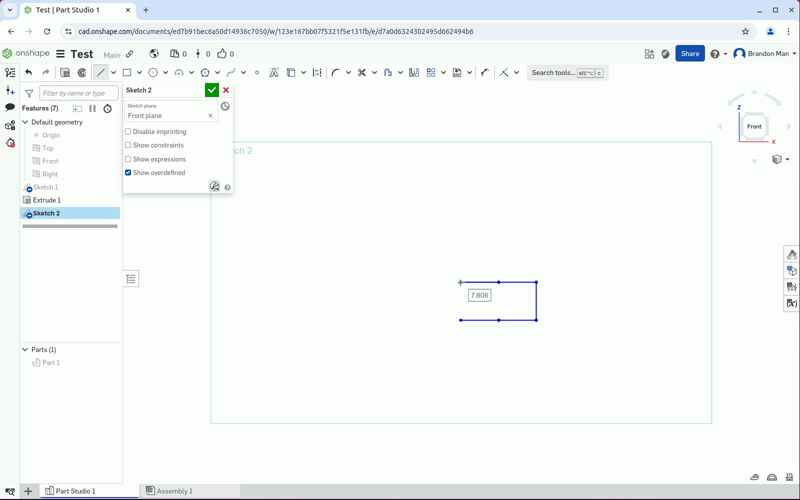
mouse_move(490, 282)
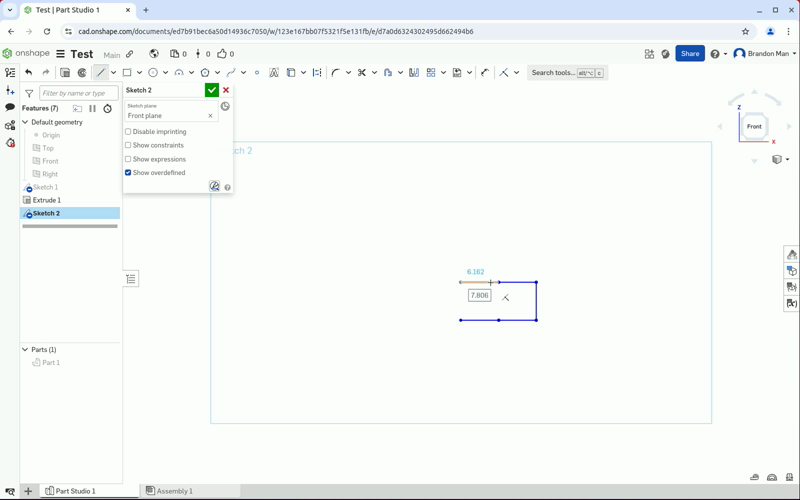
key_down(shift)
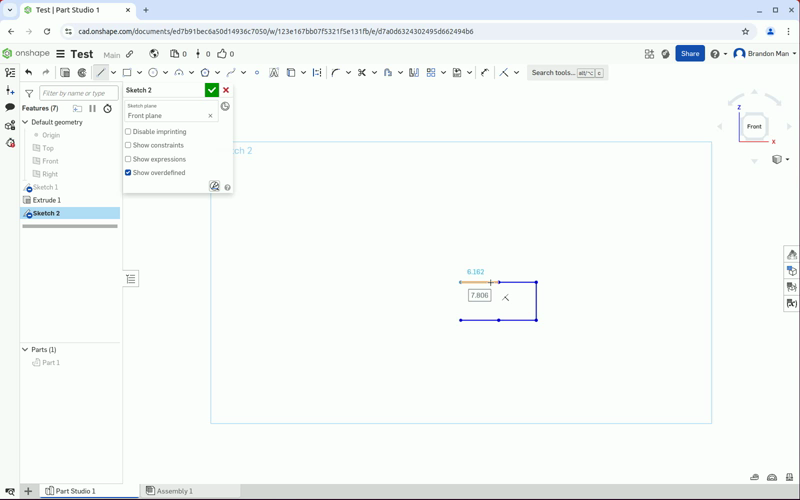
mouse_move(460, 320)
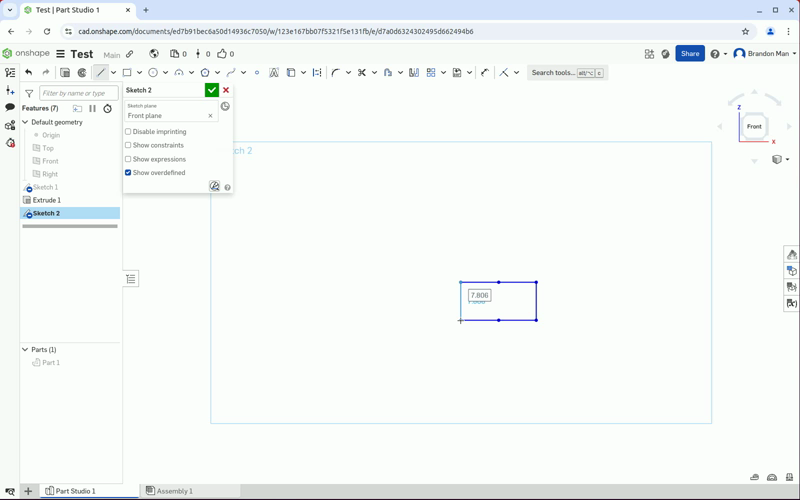
key_up(shift)
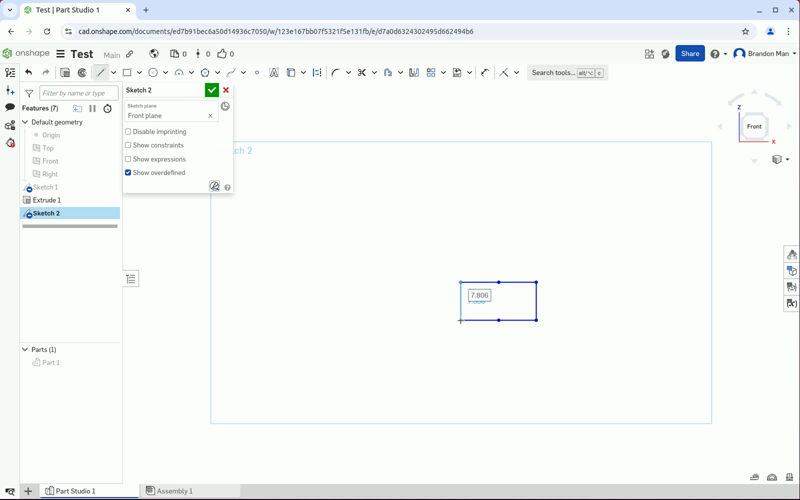
click(460, 320)
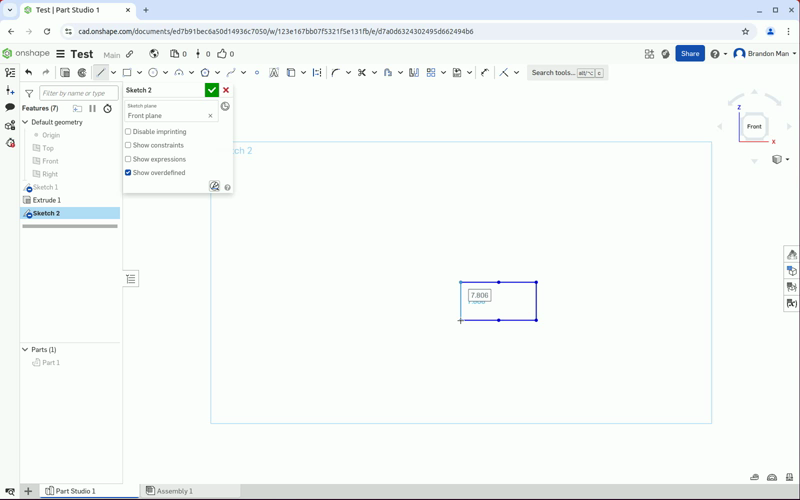
key(esc)
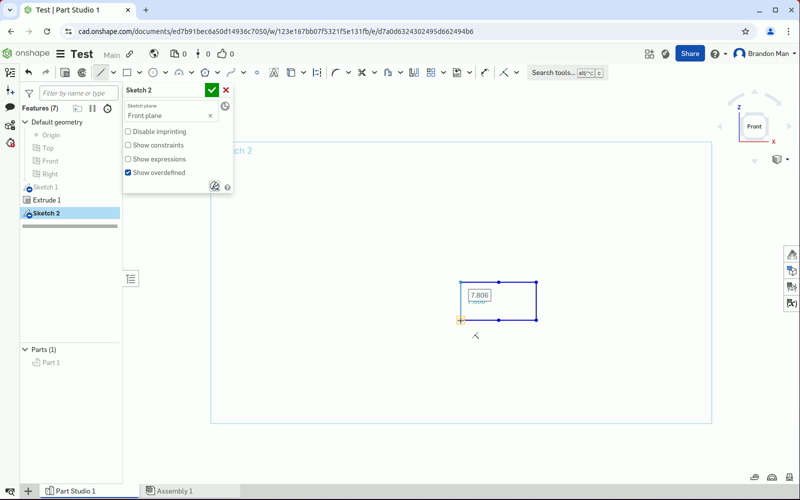
mouse_move(495, 307)
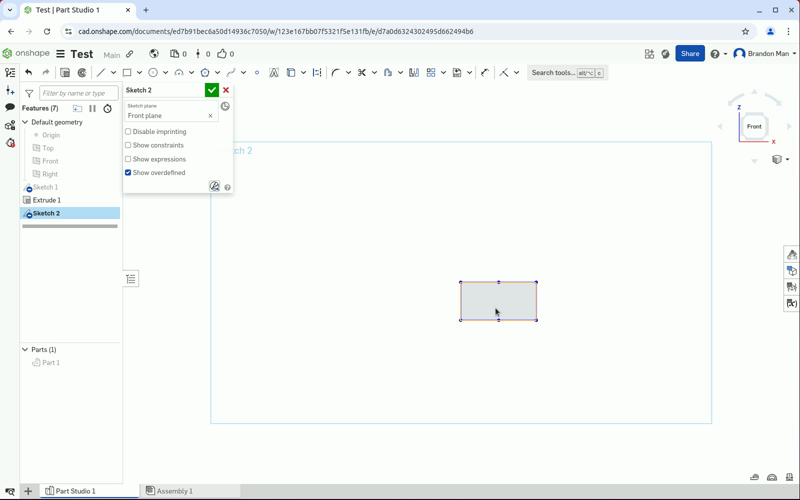
click(495, 307)
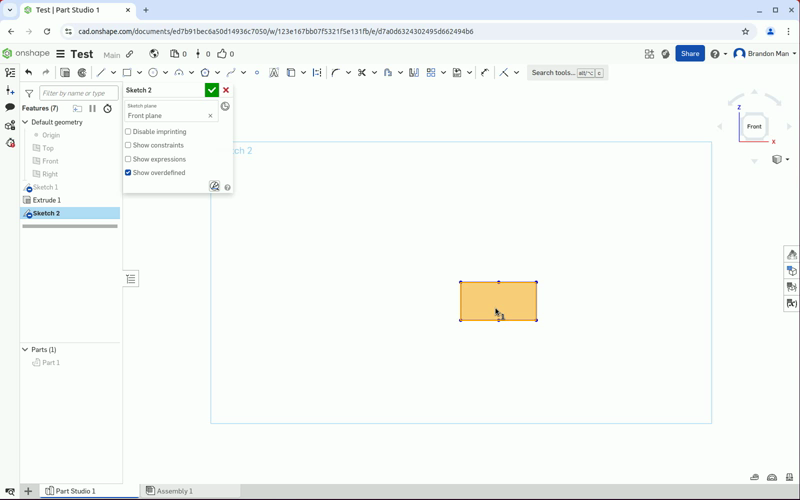
mouse_move(73, 352)
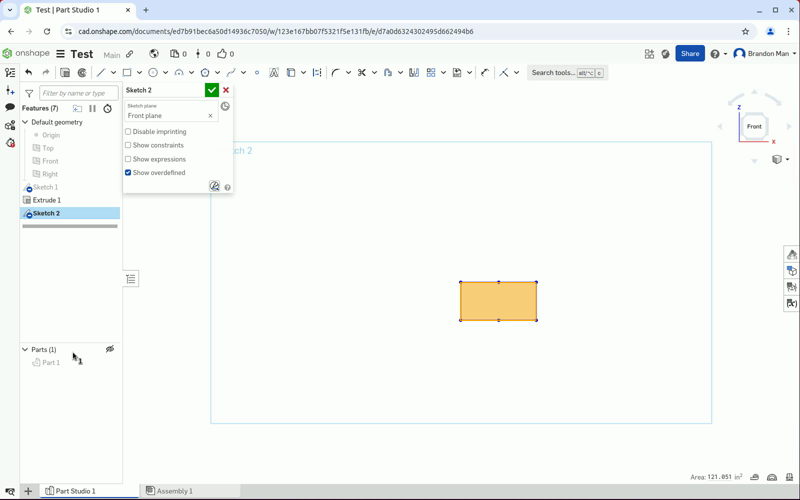
key(shift+y)
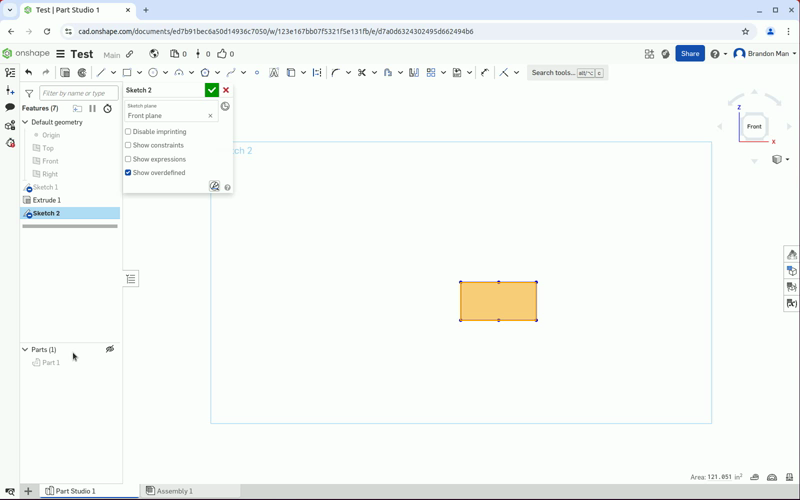
key(shift+e)
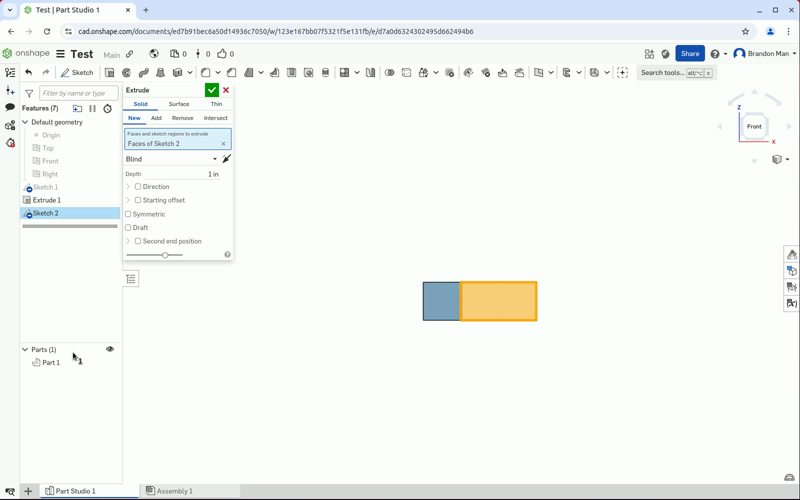
mouse_move(143, 106)
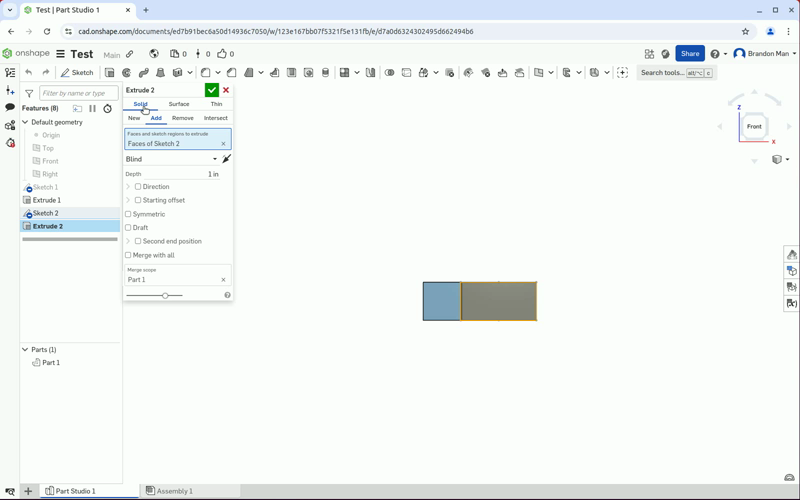
click(143, 106)
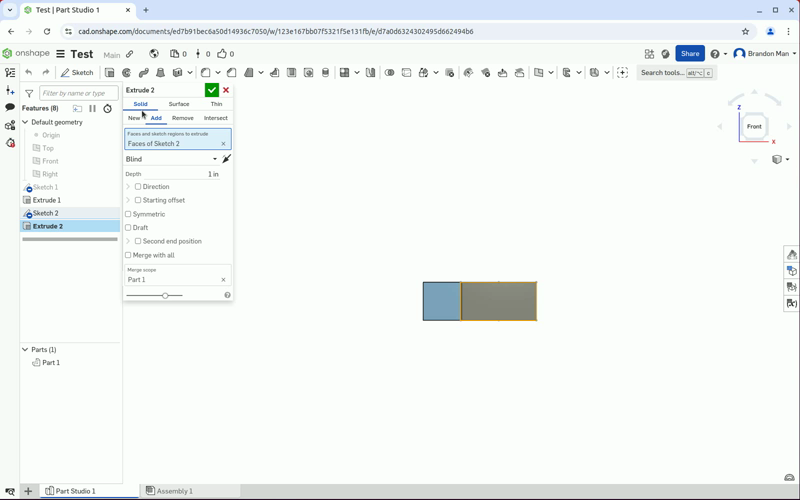
mouse_move(137, 120)
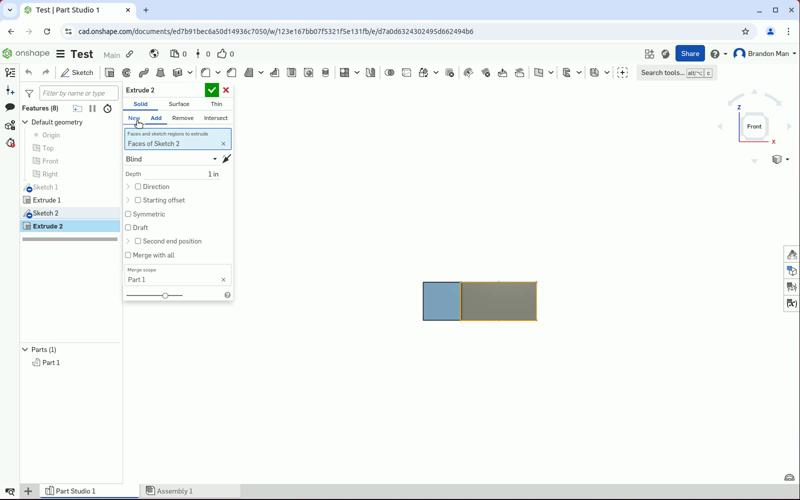
click(137, 120)
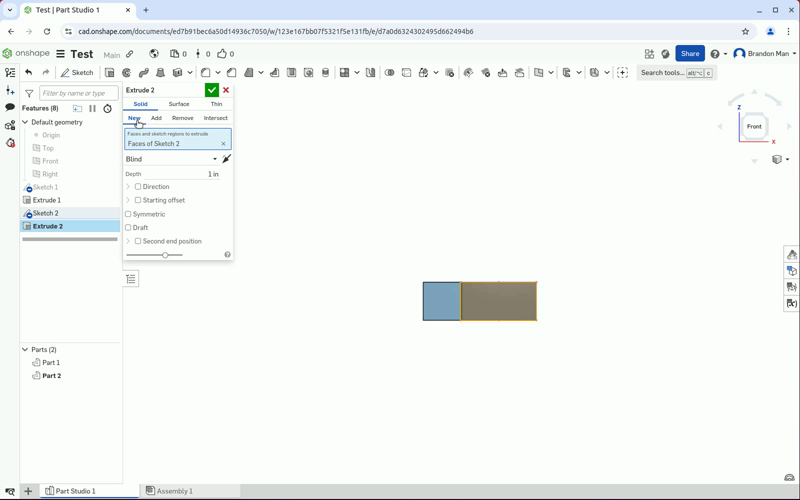
key(tab, 4)
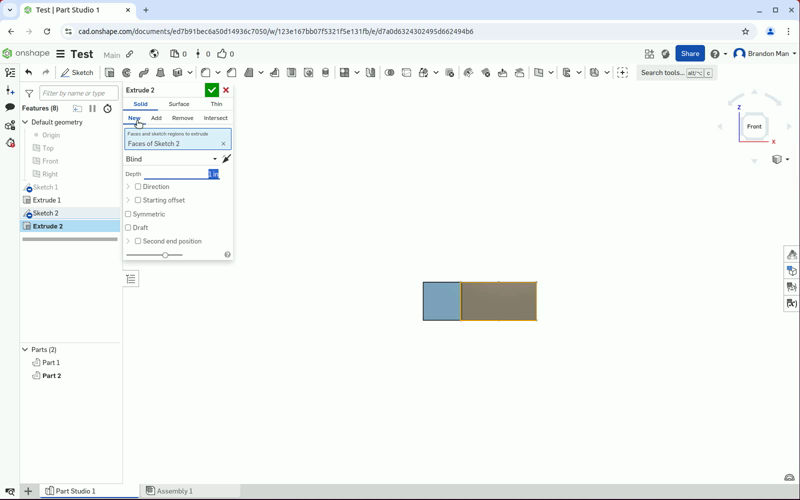
text(7.703)
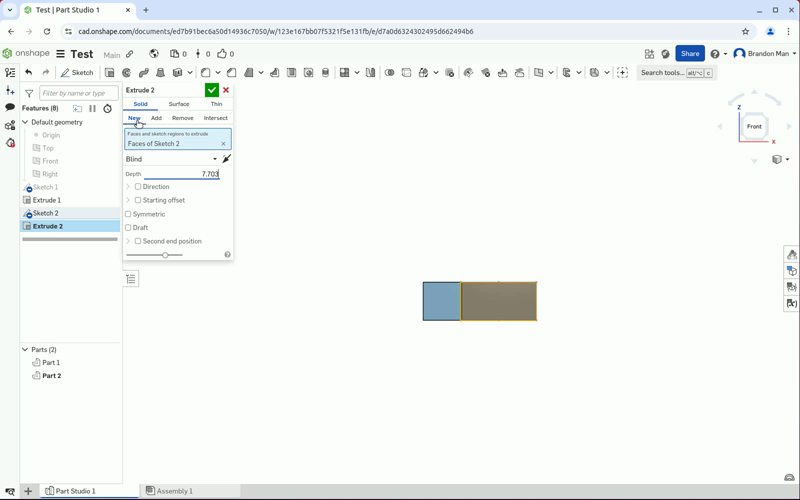
key(enter)
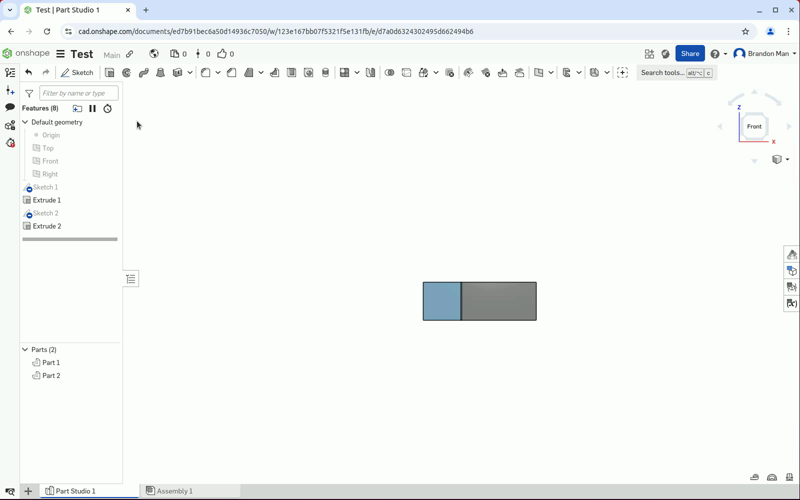
key(shift+h)
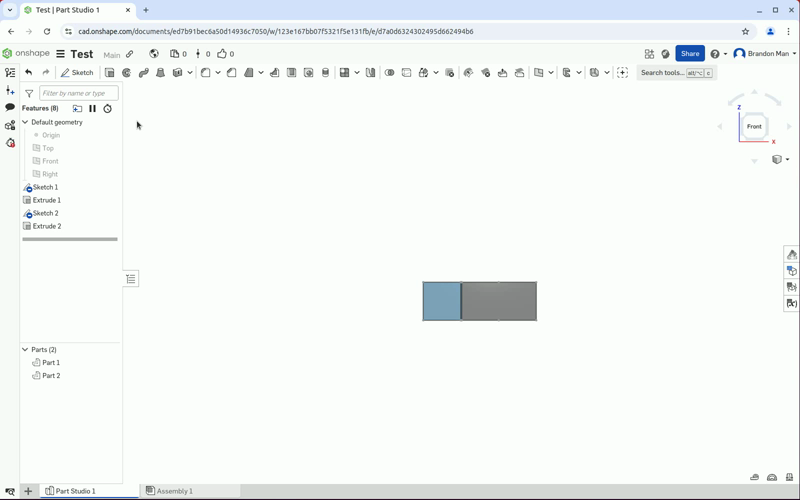
key(shift+h)
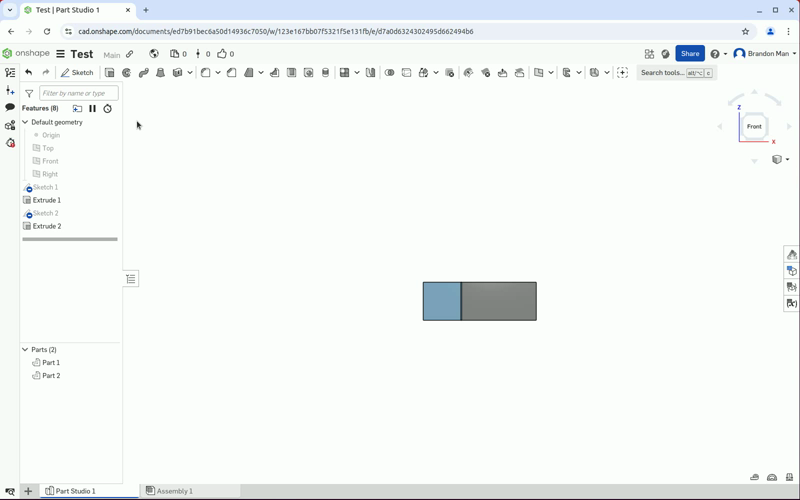
mouse_move(73, 189)
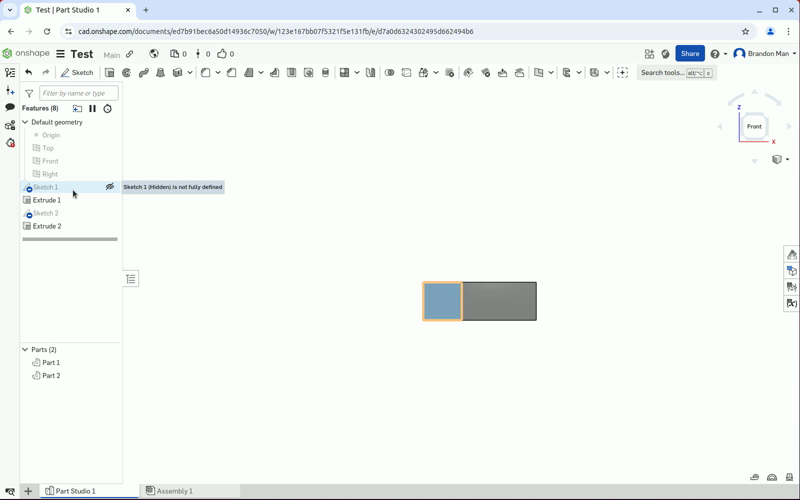
click(73, 189)
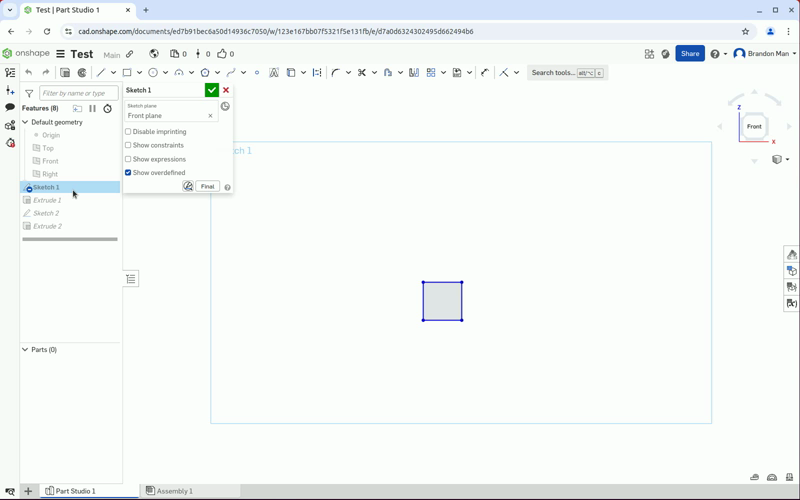
mouse_move(229, 92)
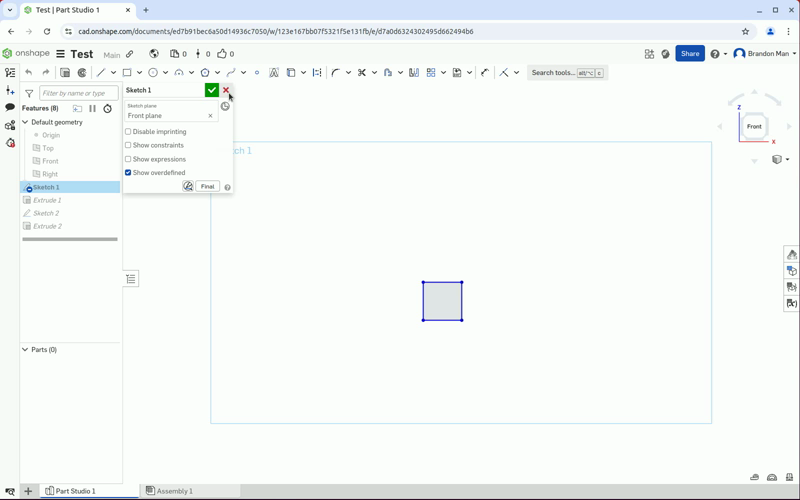
click(229, 92)
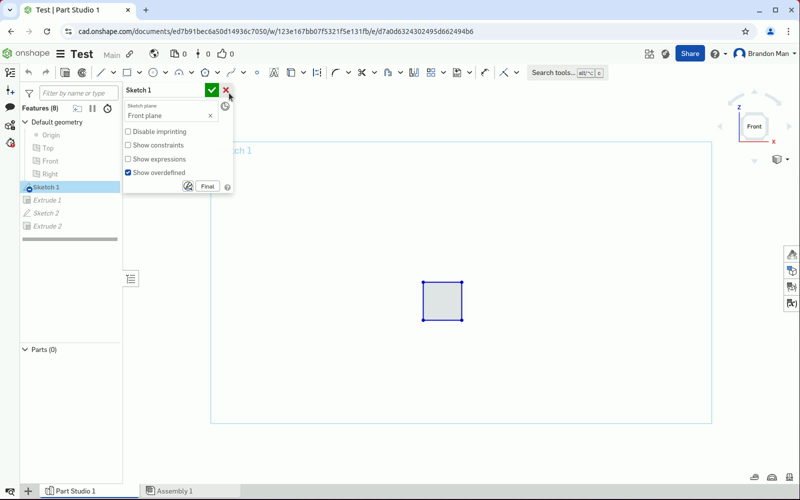
key(shift+s)
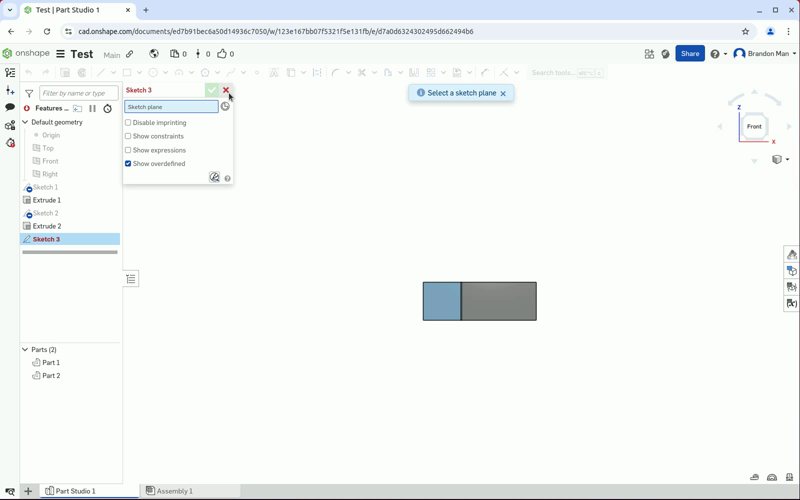
mouse_move(73, 163)
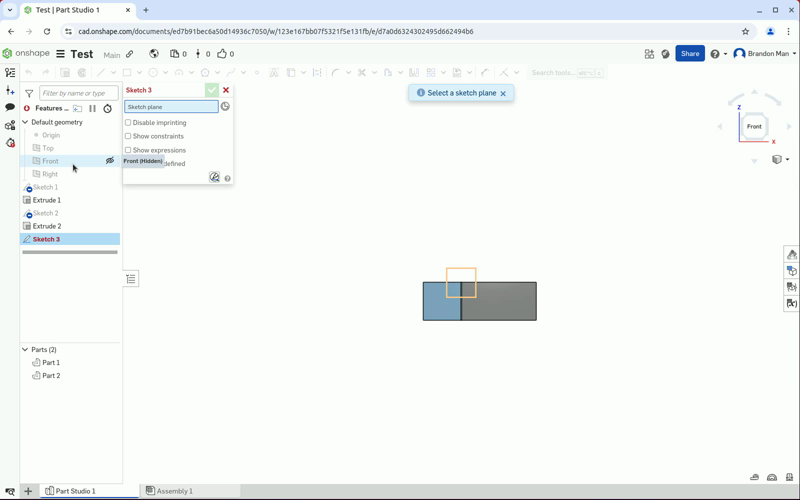
click(73, 163)
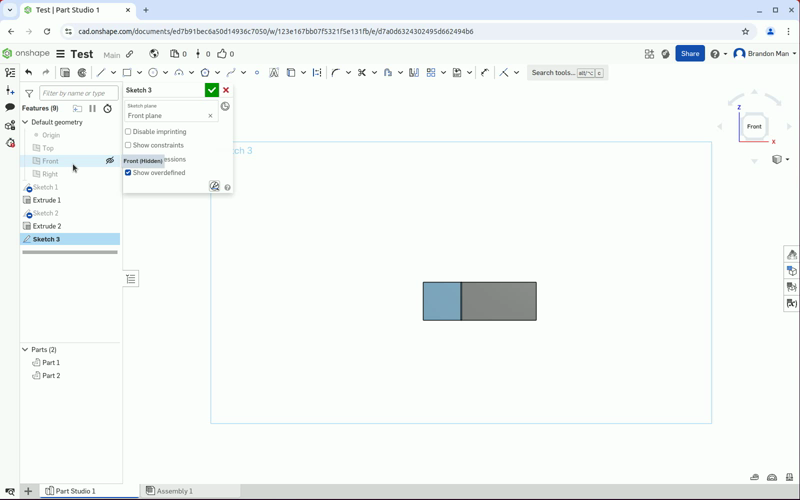
mouse_move(73, 352)
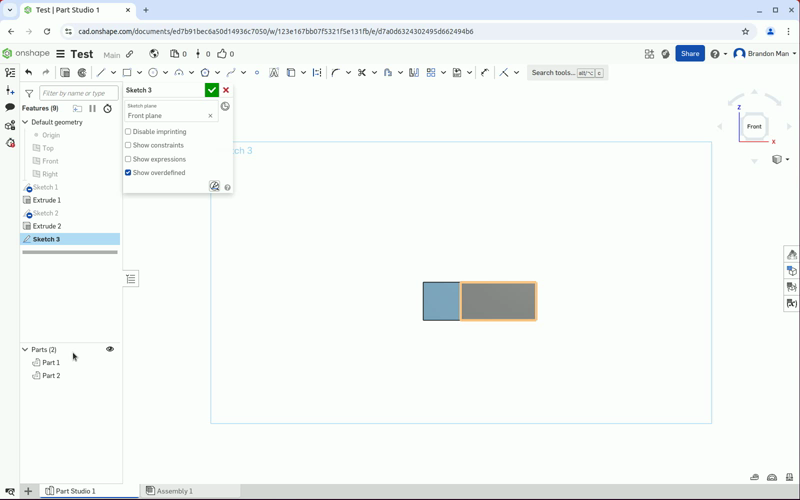
key(y)
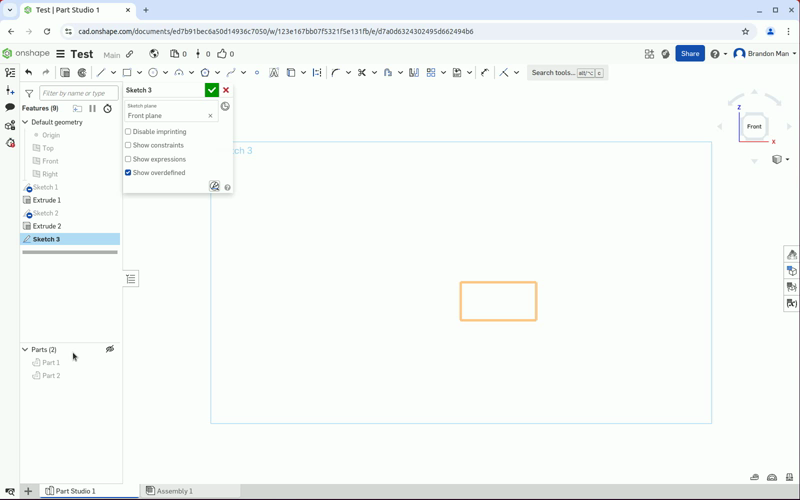
key(l)
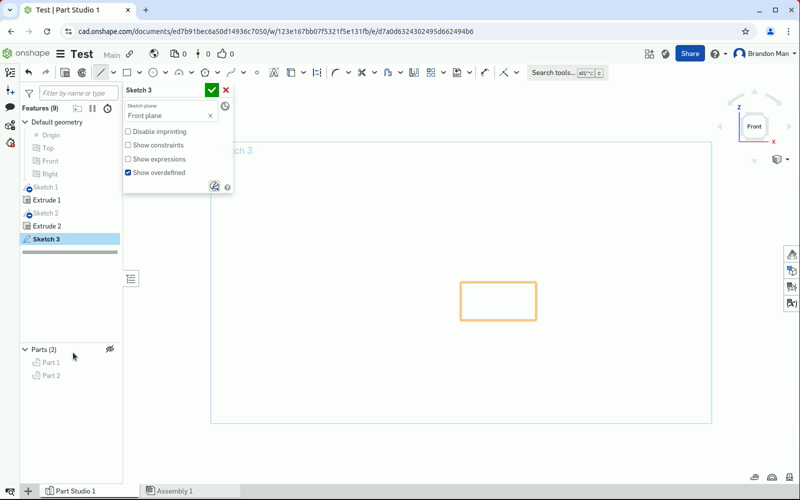
key_down(shift)
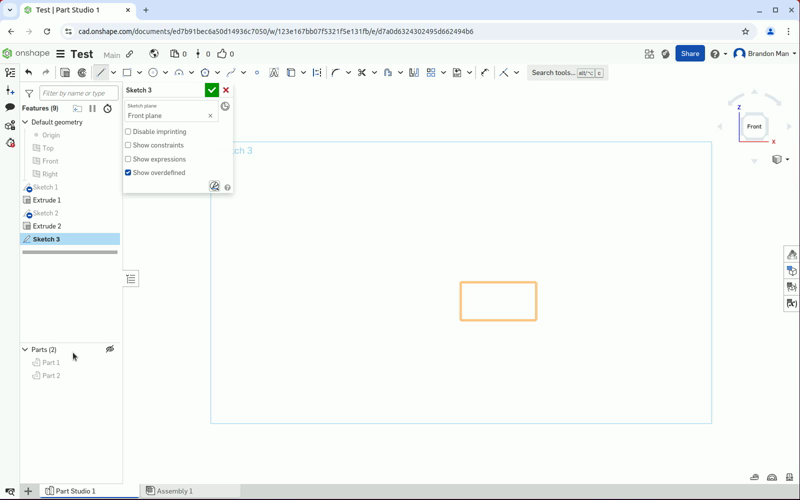
mouse_move(460, 282)
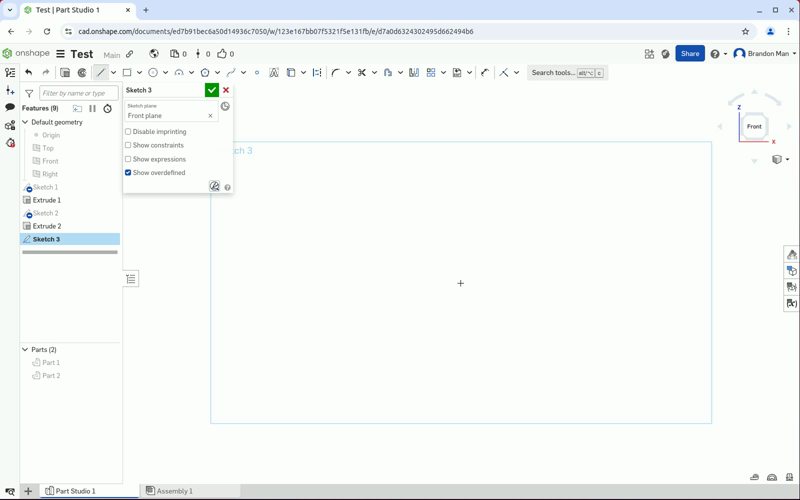
click(460, 282)
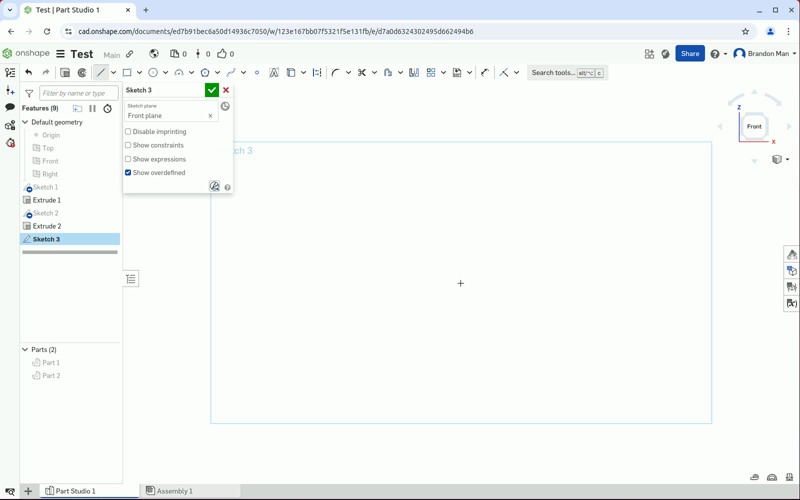
key_up(shift)
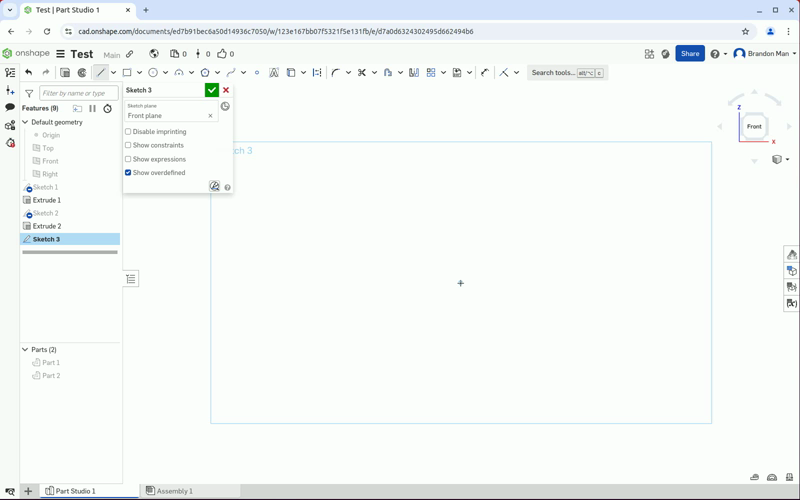
key_down(shift)
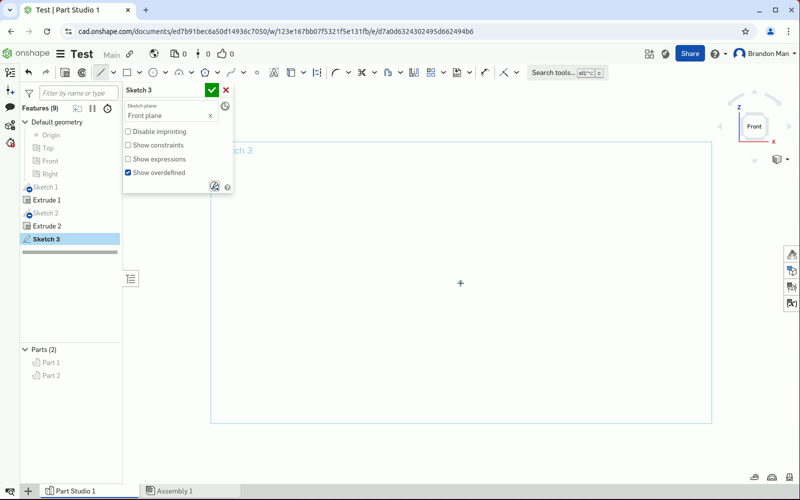
mouse_move(490, 282)
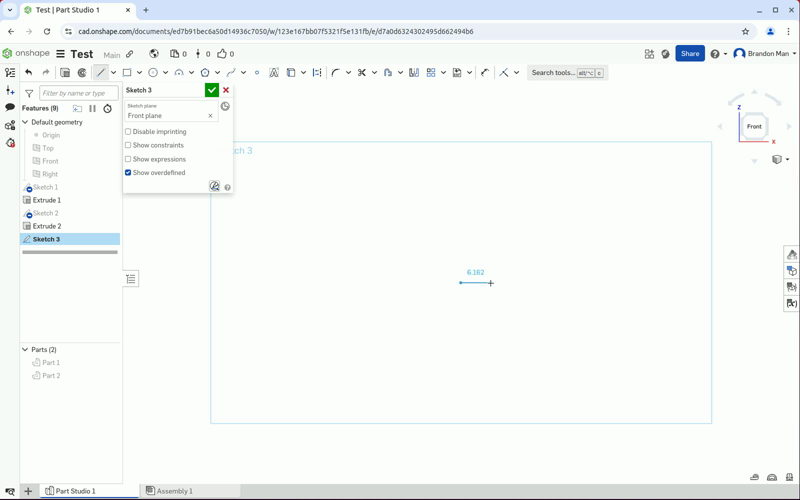
mouse_move(498, 282)
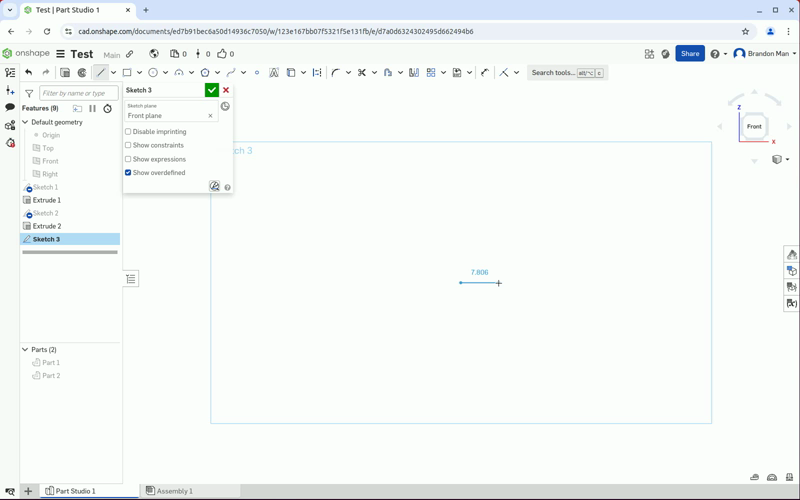
click(498, 282)
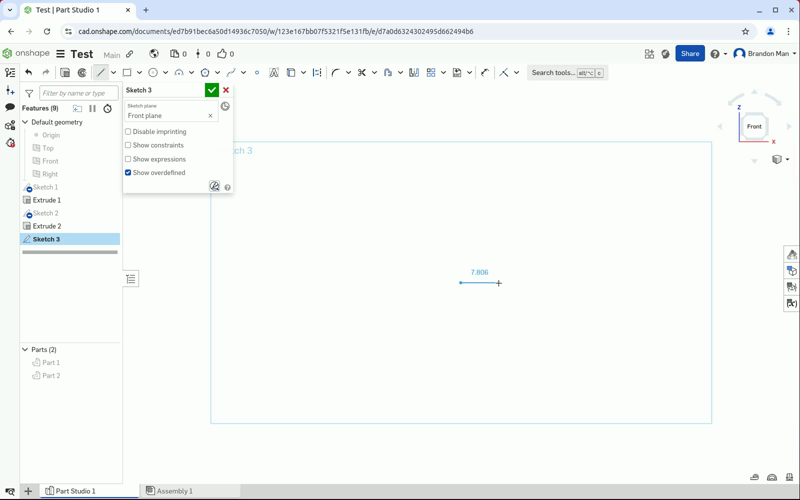
key_up(shift)
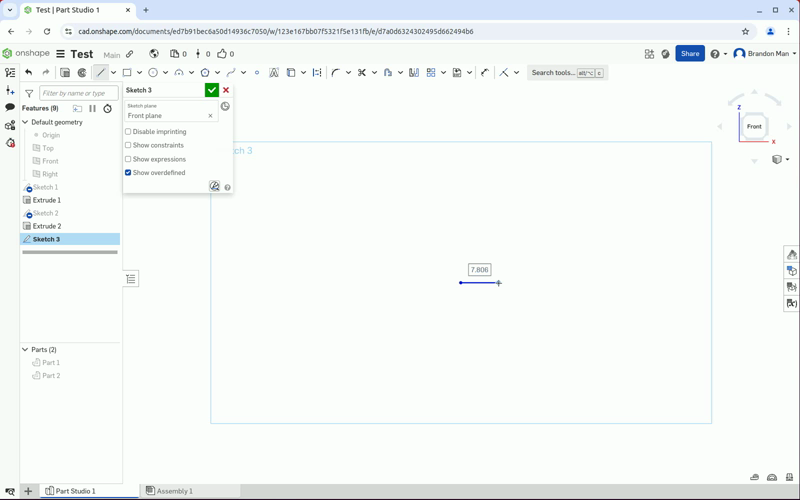
key_down(shift)
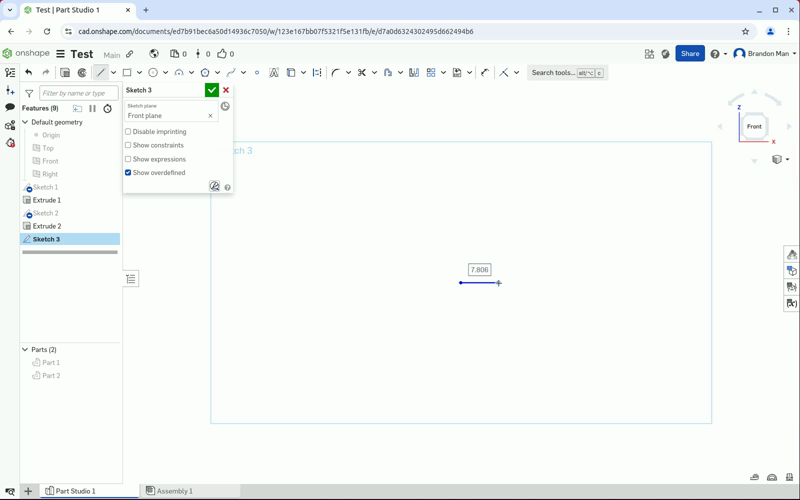
mouse_move(498, 170)
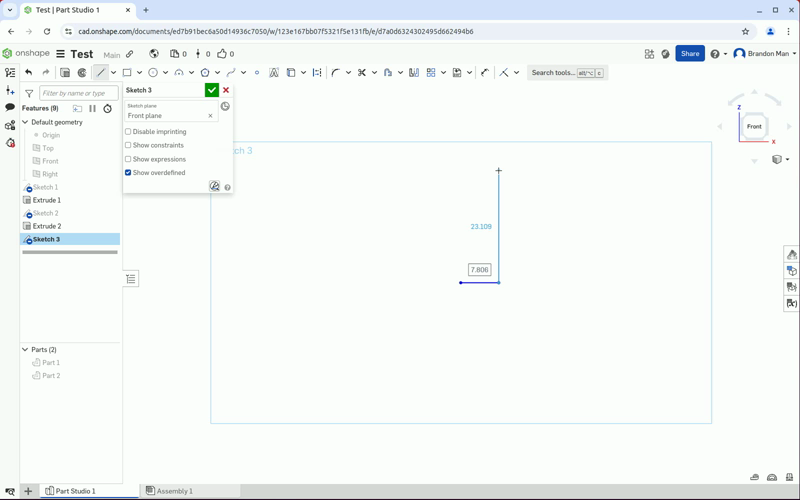
click(498, 170)
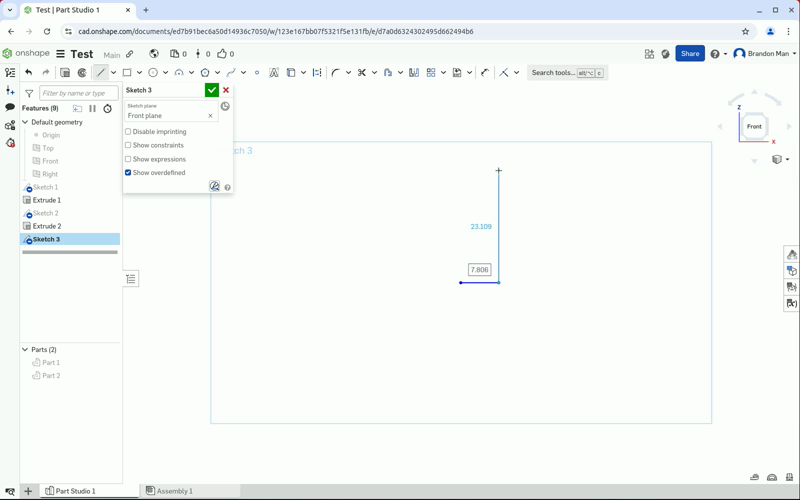
key_up(shift)
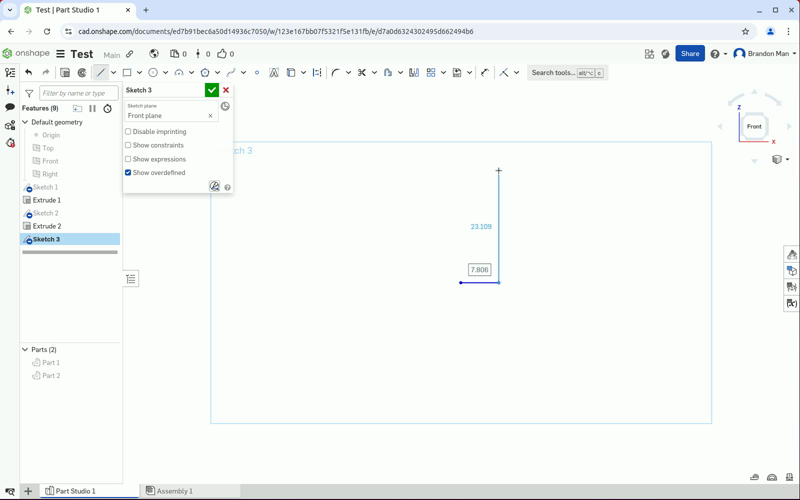
key_down(shift)
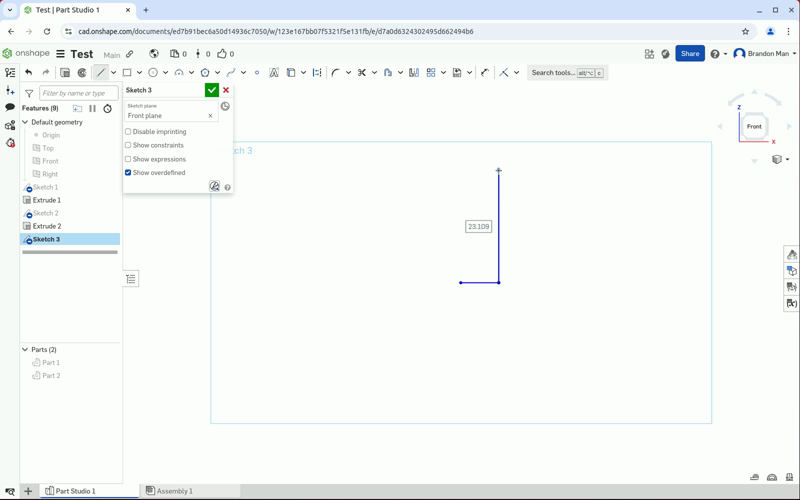
mouse_move(528, 170)
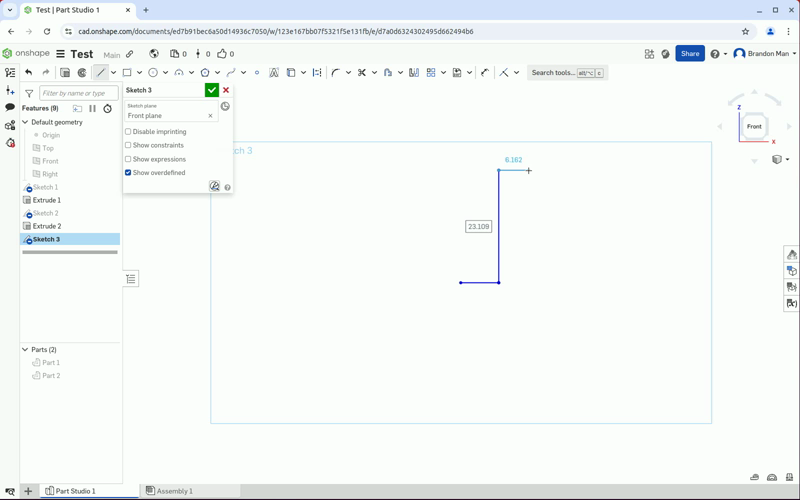
mouse_move(460, 170)
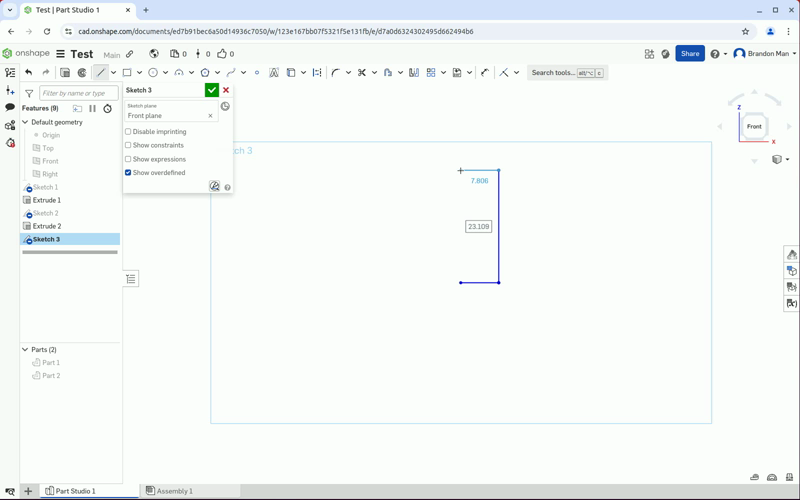
click(460, 170)
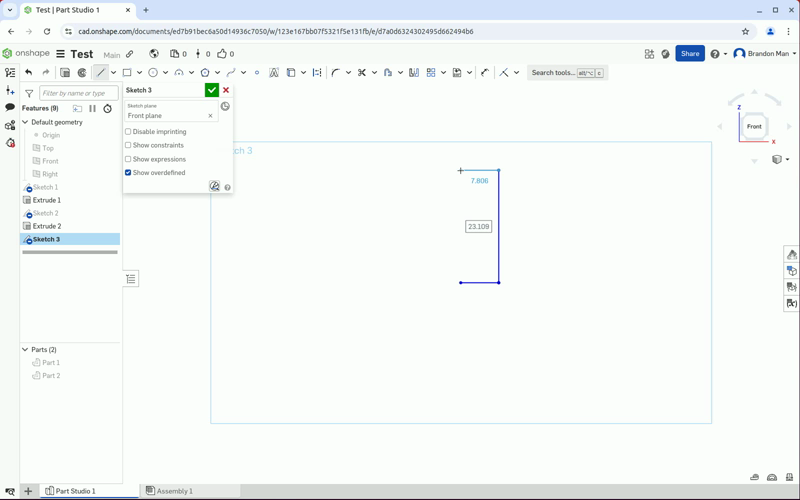
key_up(shift)
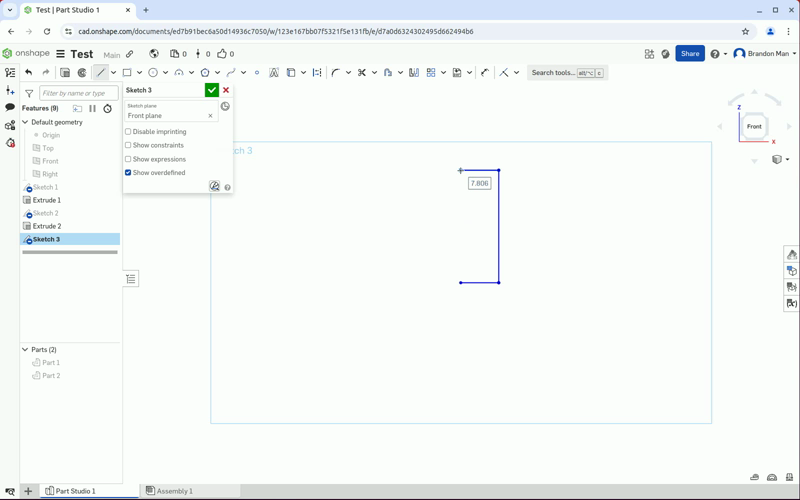
key_down(shift)
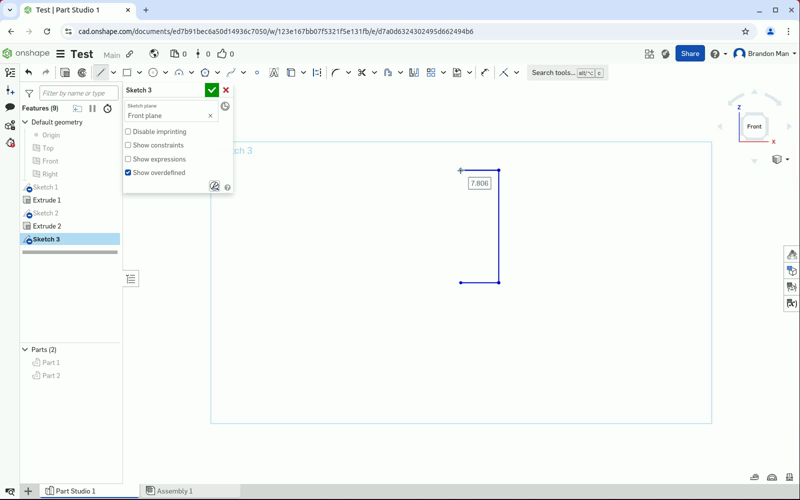
mouse_move(460, 282)
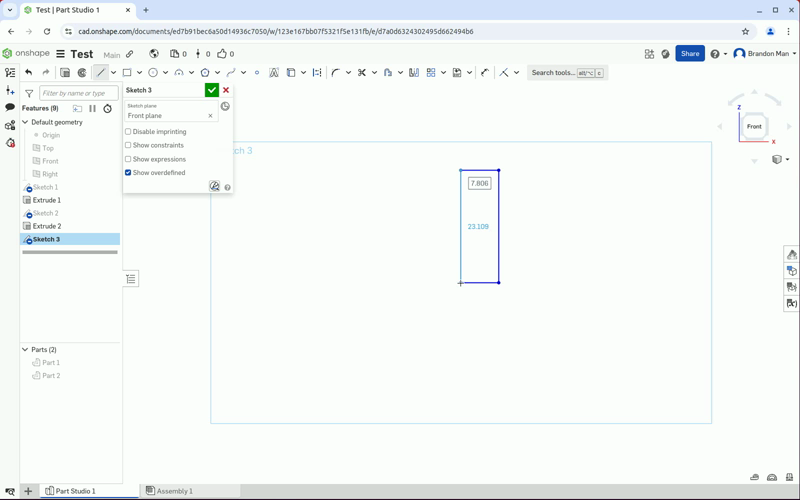
key_up(shift)
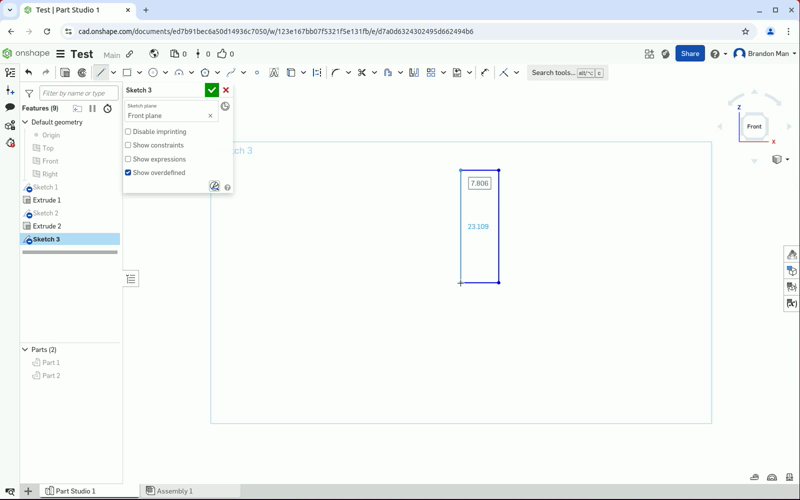
click(460, 282)
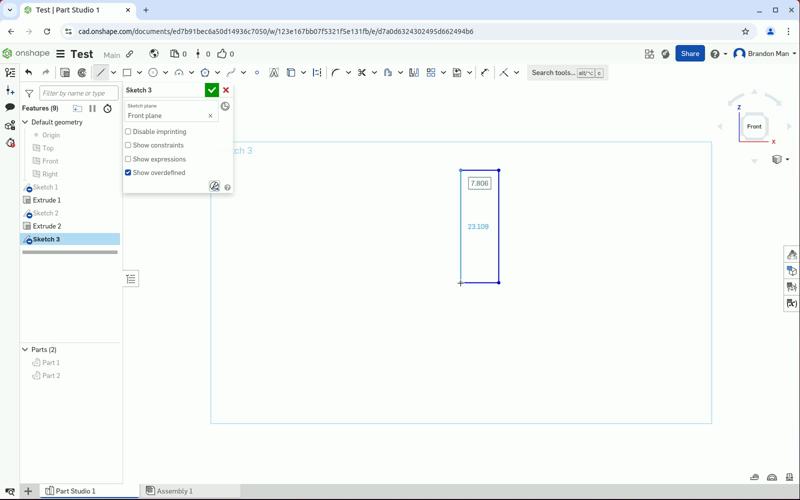
key(esc)
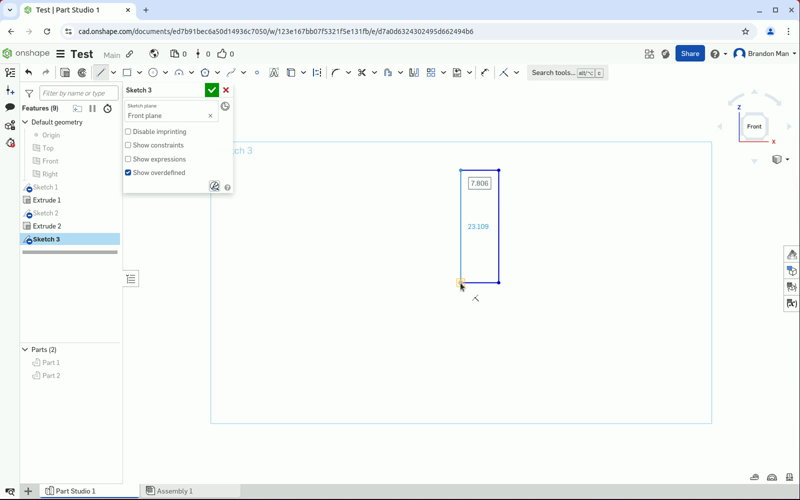
mouse_move(494, 234)
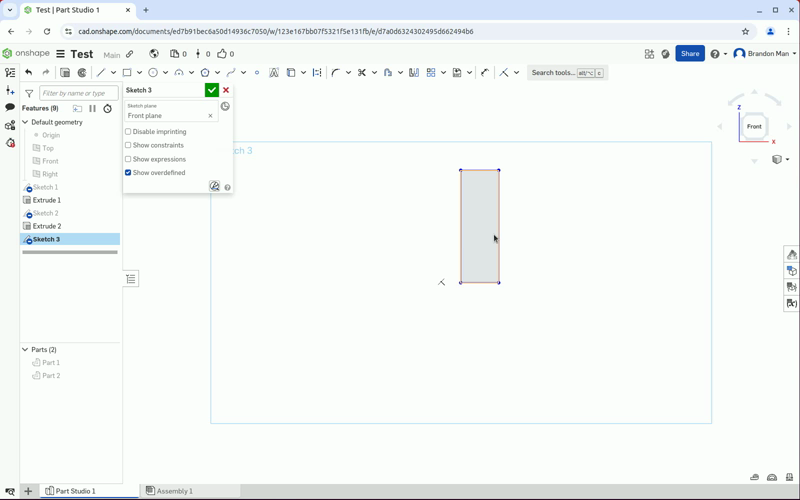
click(494, 234)
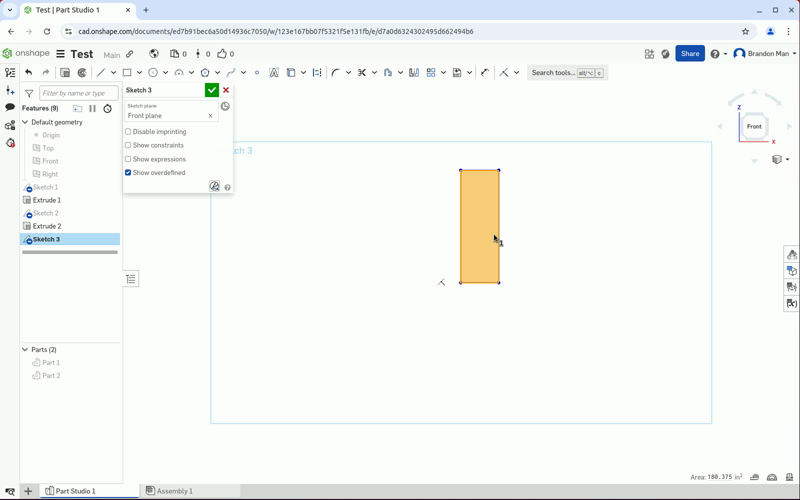
mouse_move(73, 352)
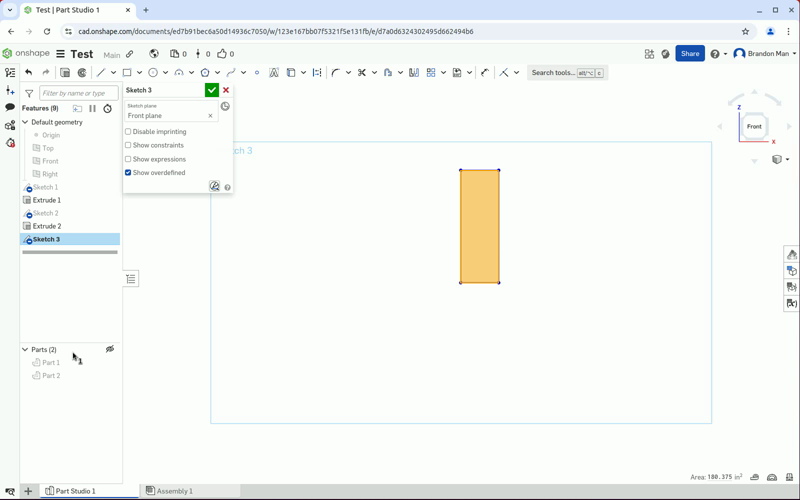
key(shift+y)
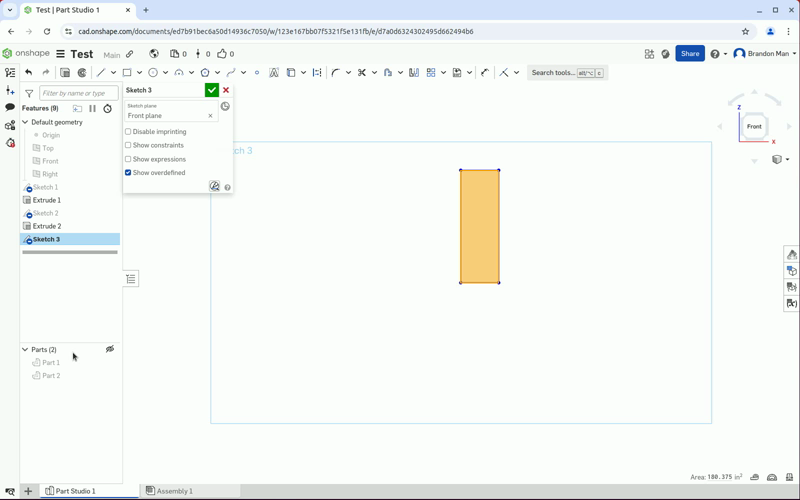
key(shift+e)
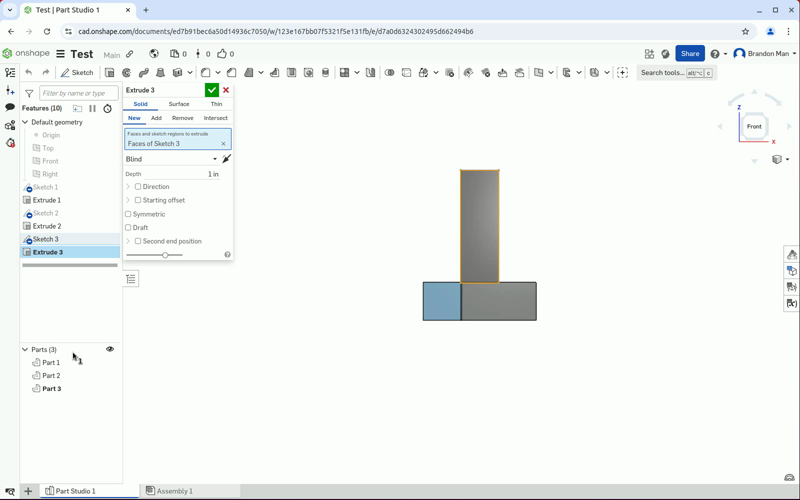
mouse_move(143, 106)
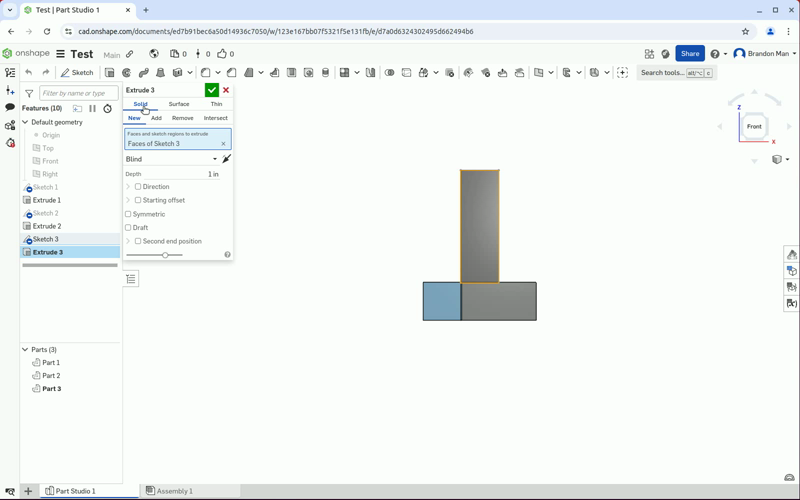
click(143, 106)
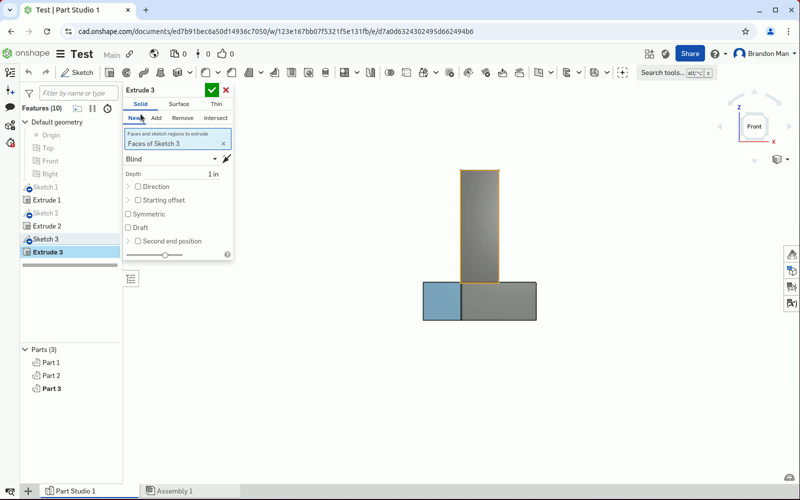
mouse_move(137, 120)
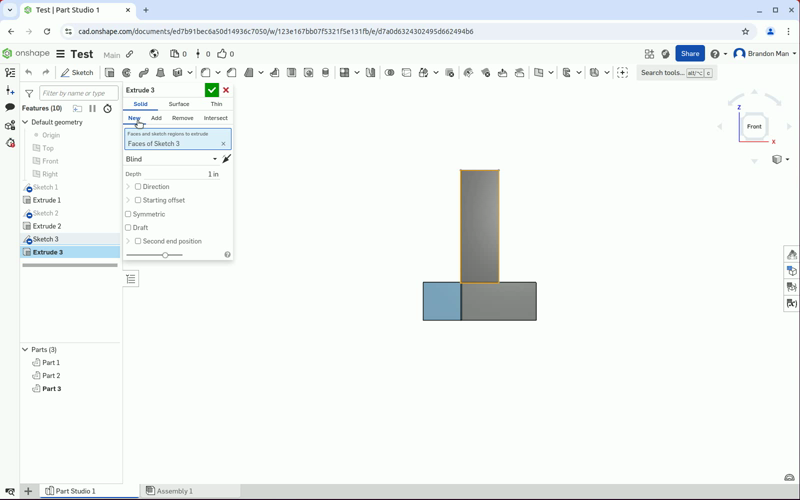
click(137, 120)
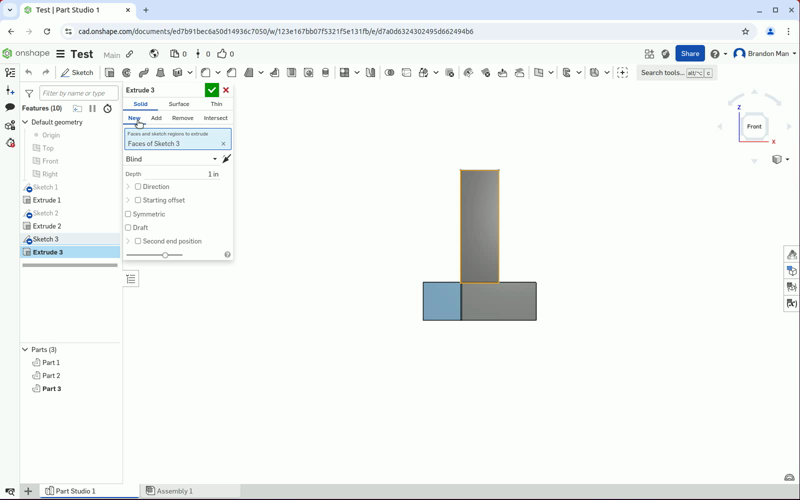
key(tab, 4)
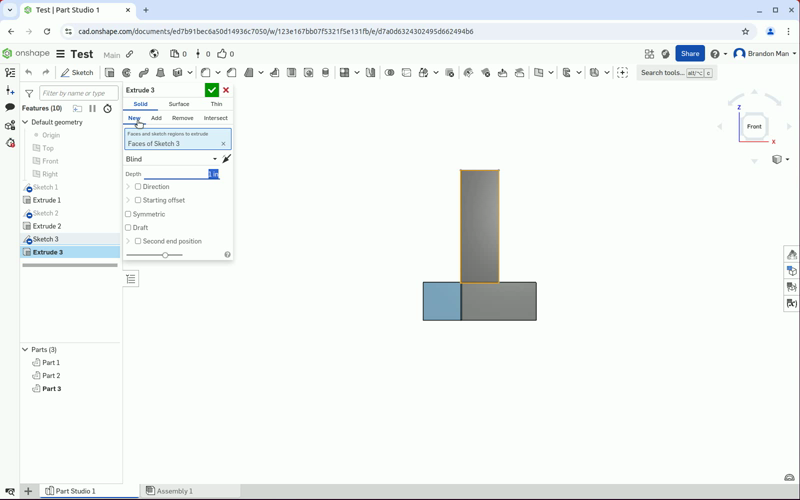
text(7.703)
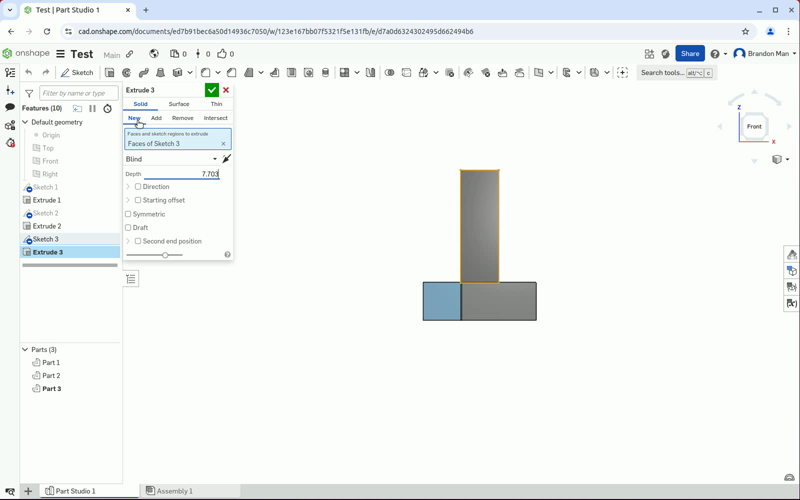
key(enter)
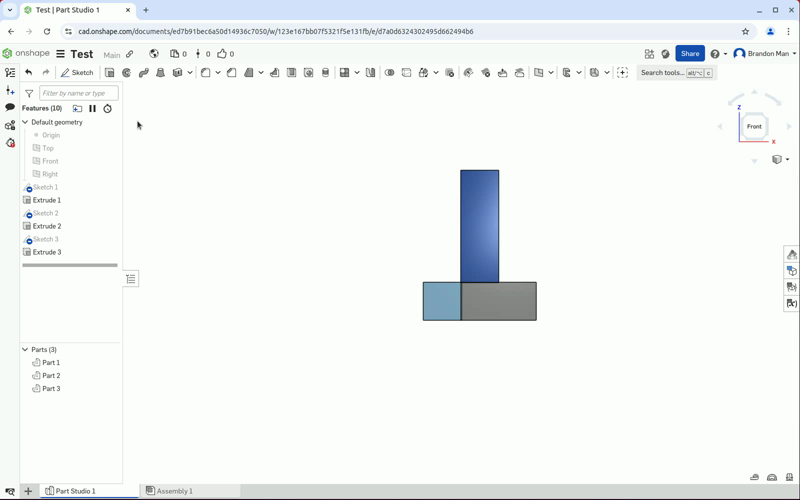
key(shift+h)
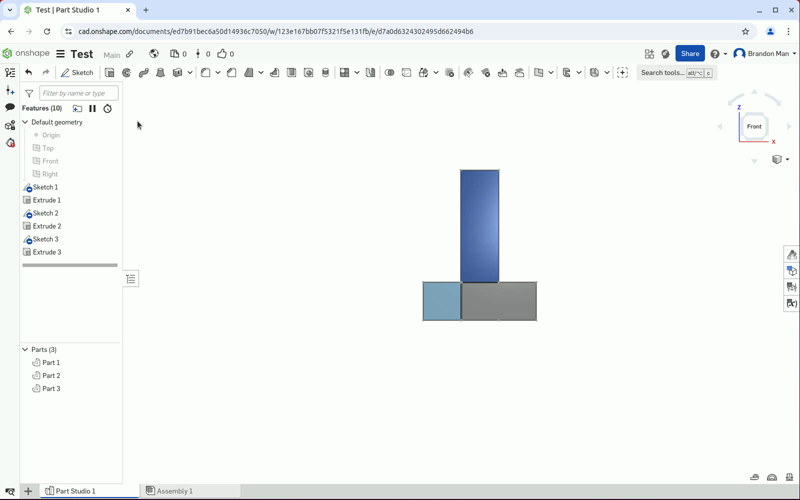
key(shift+h)
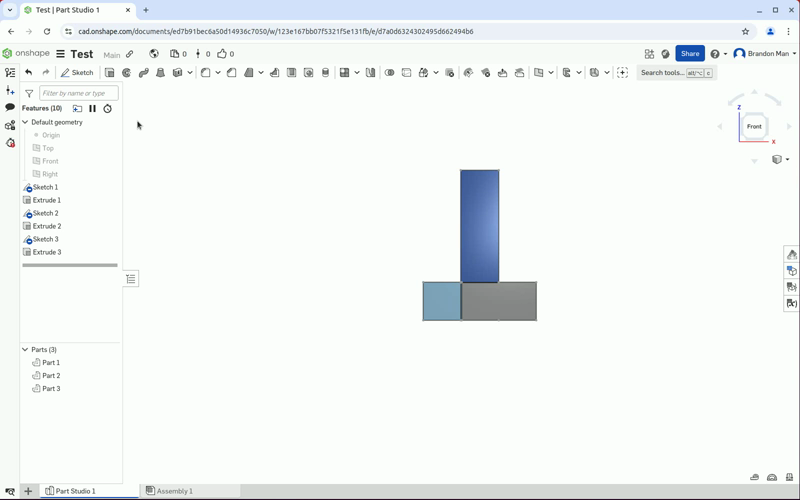
key(shift+7)
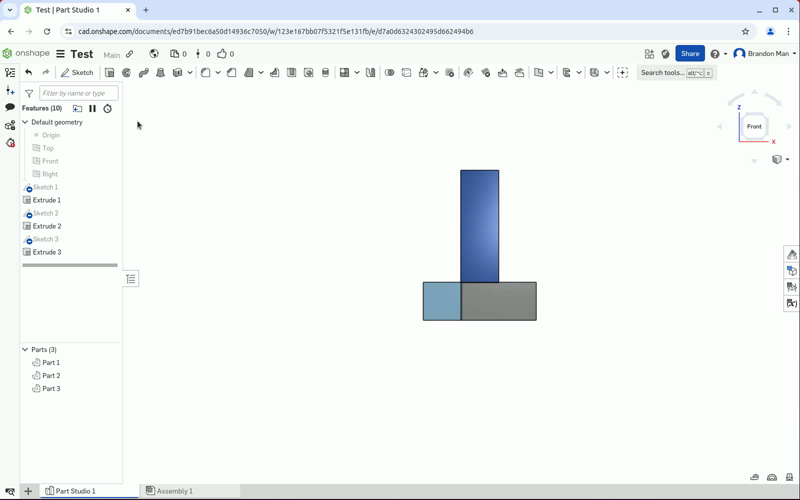
key(left, 2)
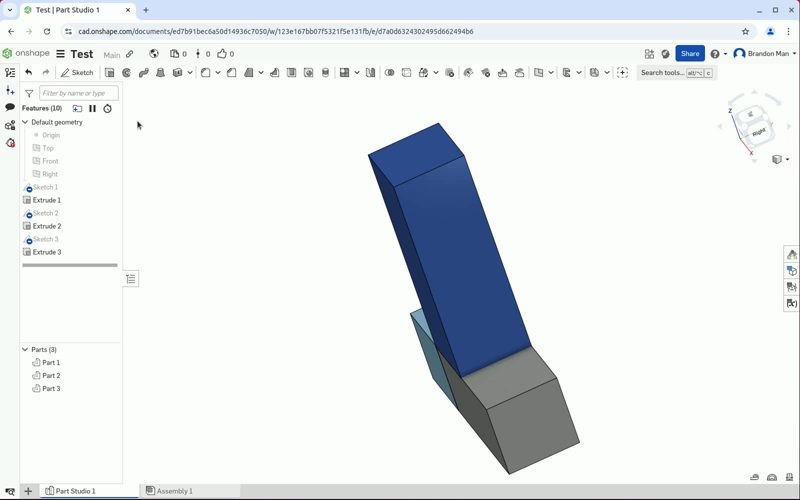
key(down, 2)
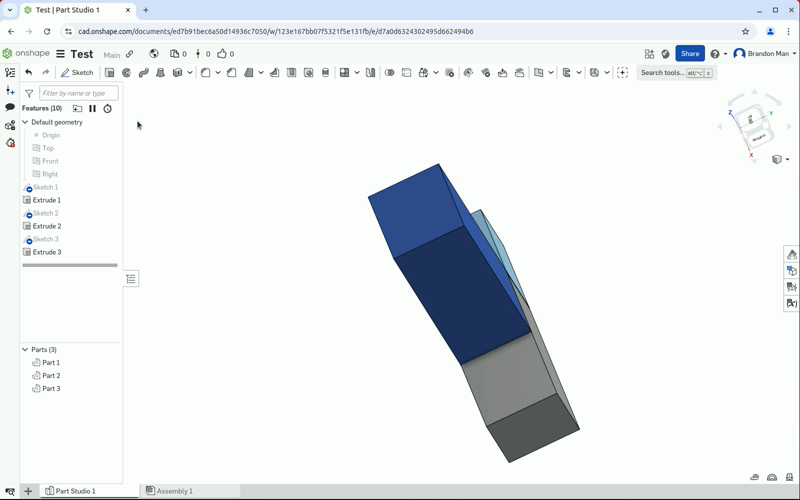
key(up, 2)
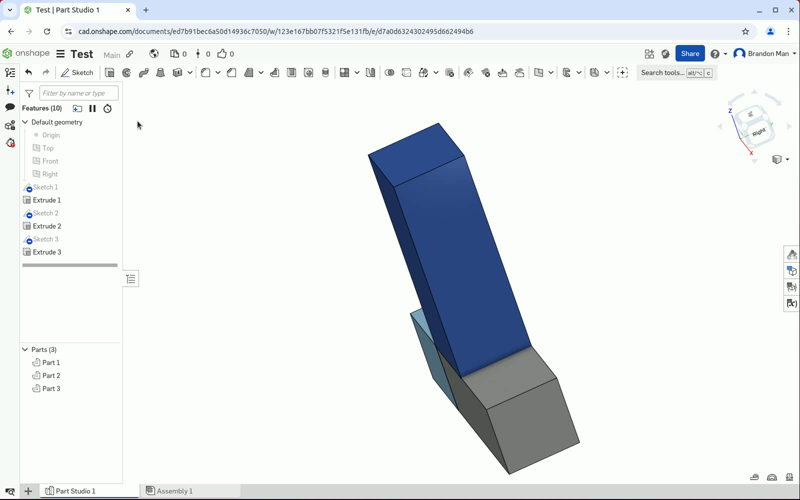
key(right, 2)
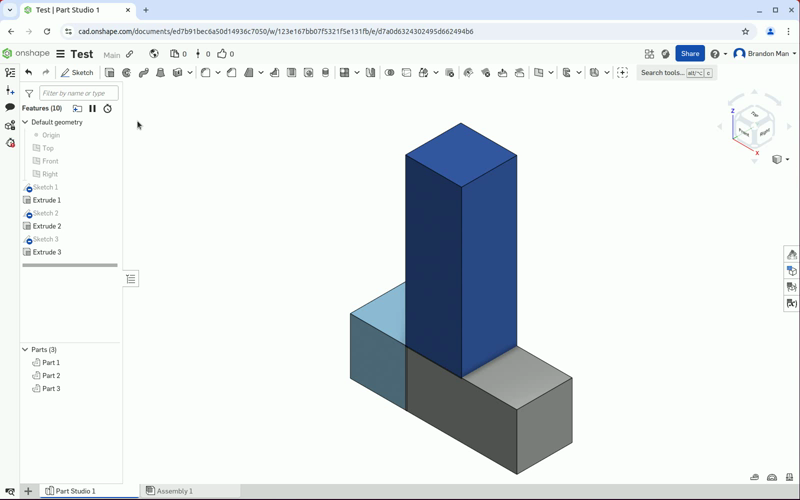
mouse_move(73, 189)
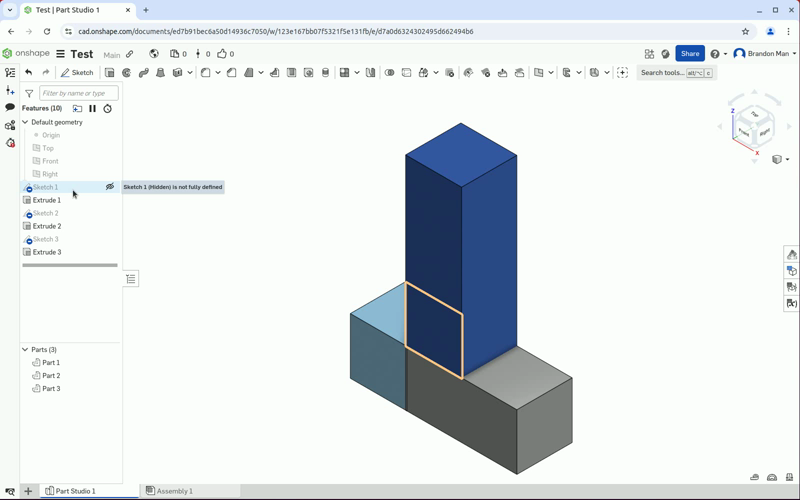
click(73, 189)